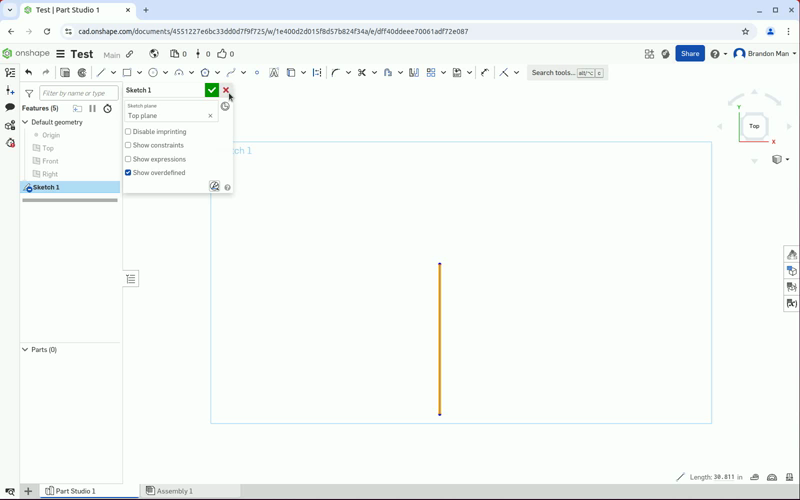
key(shift+h)
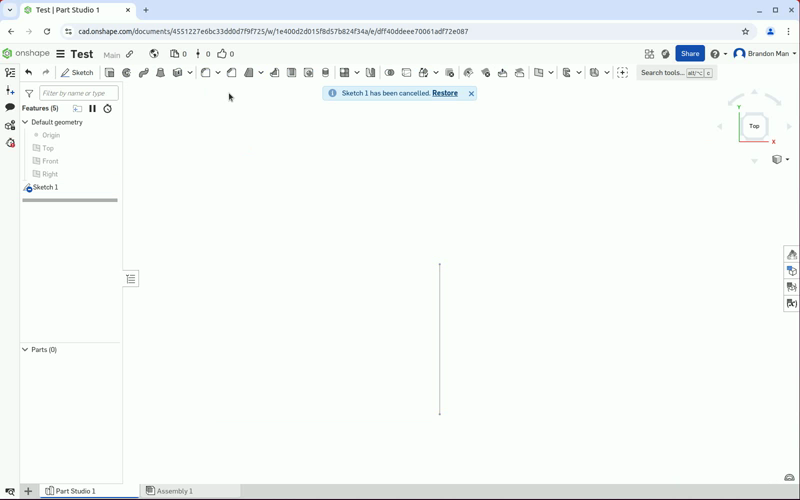
key(shift+s)
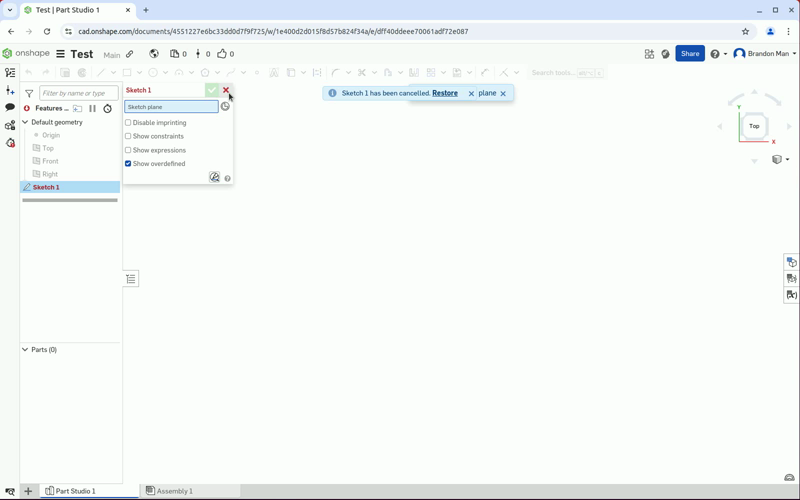
mouse_move(73, 150)
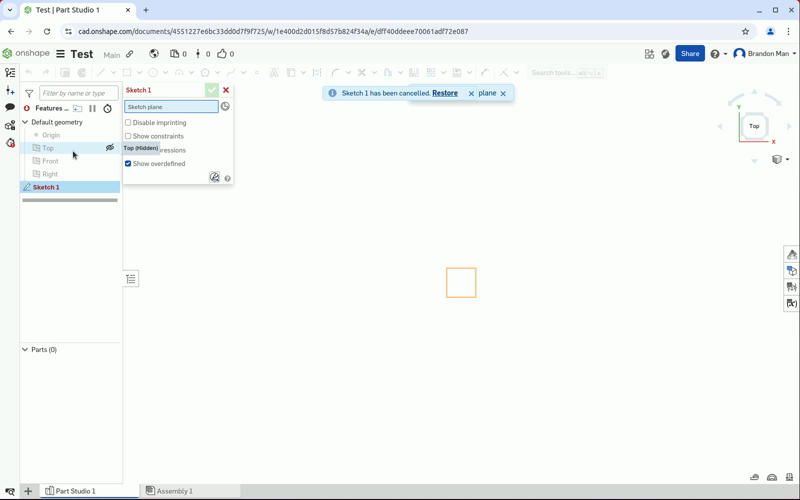
click(73, 150)
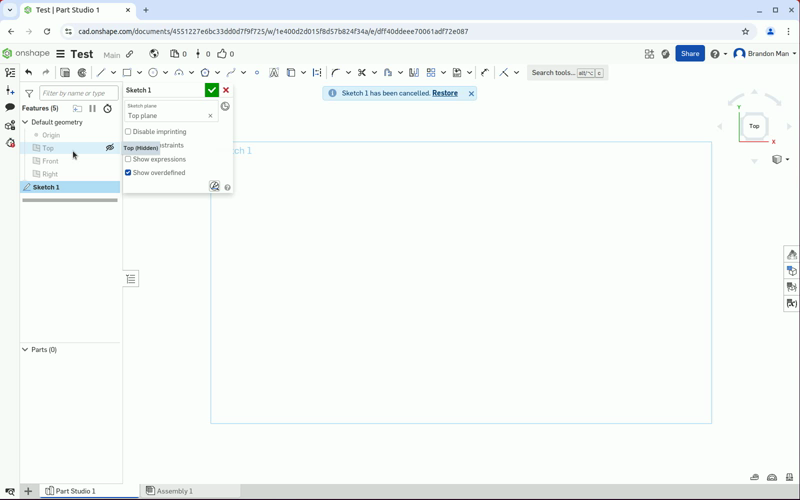
mouse_move(73, 352)
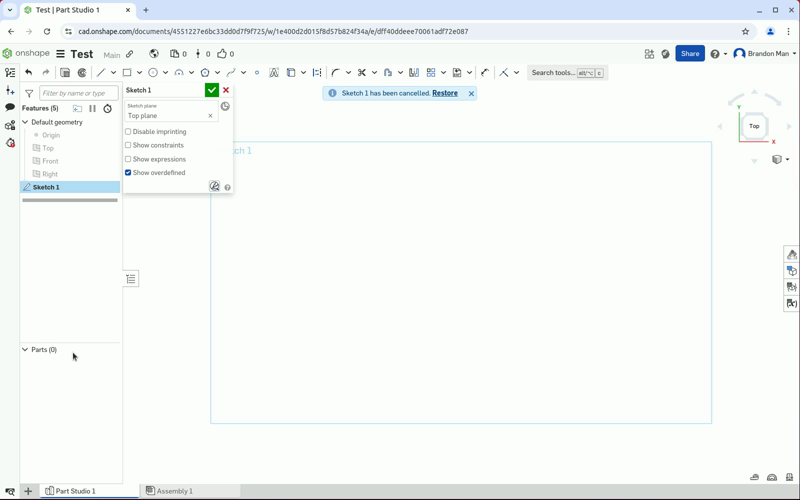
key(y)
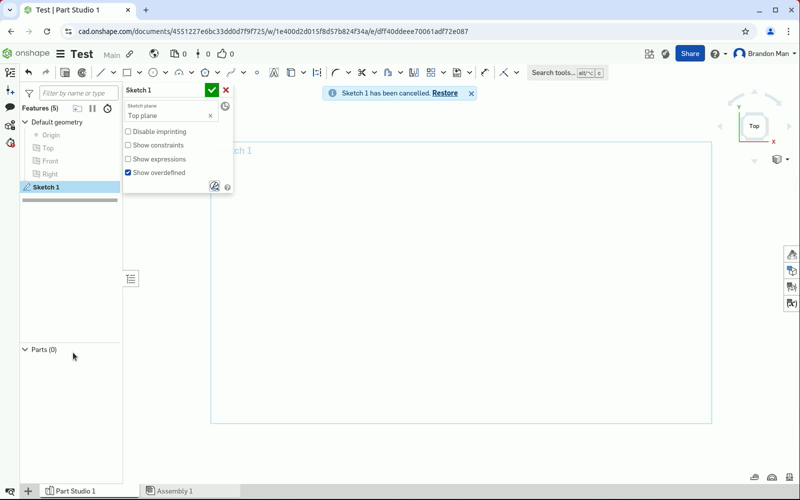
key(l)
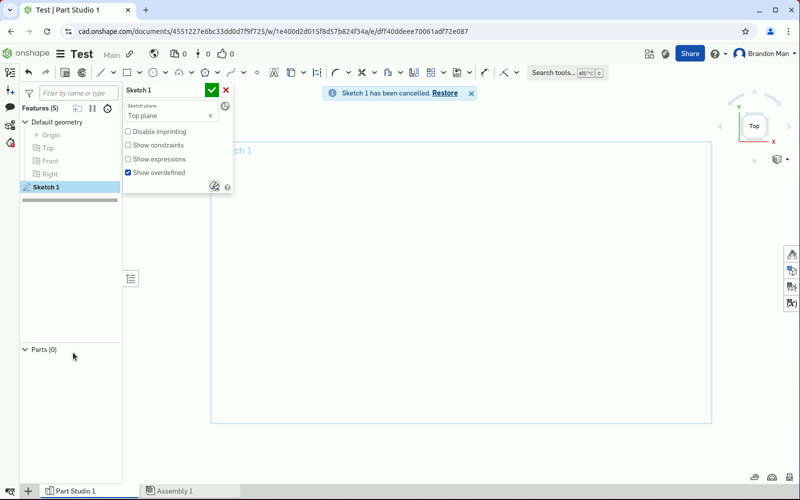
key_down(shift)
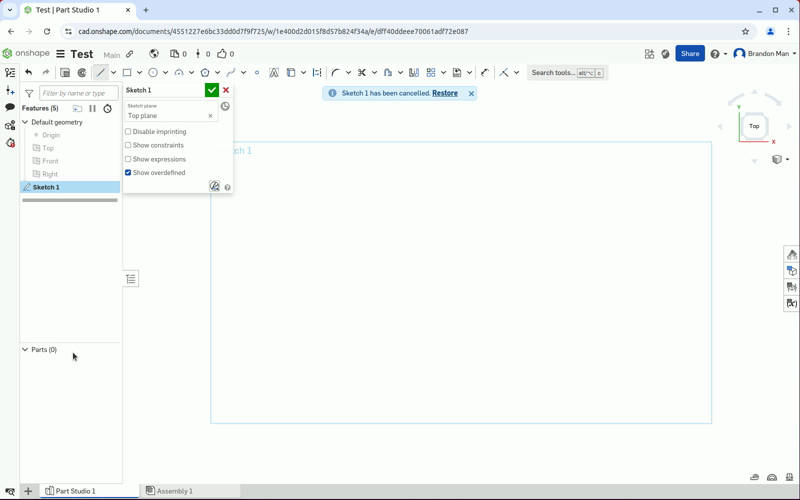
mouse_move(392, 341)
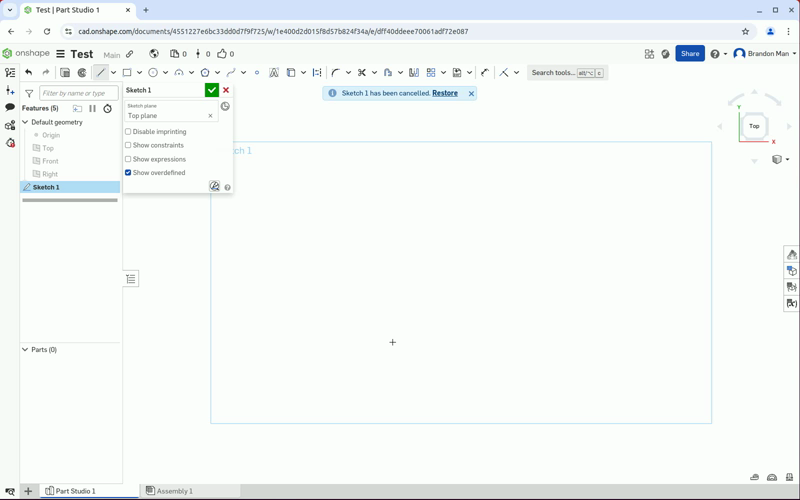
click(392, 341)
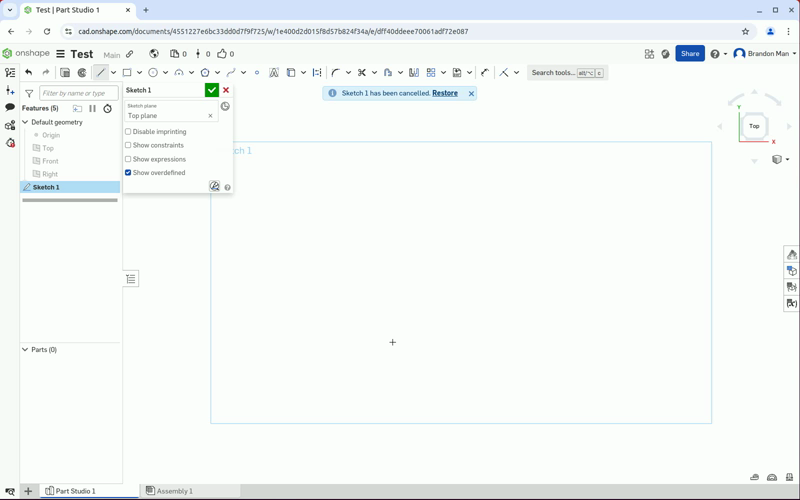
key_up(shift)
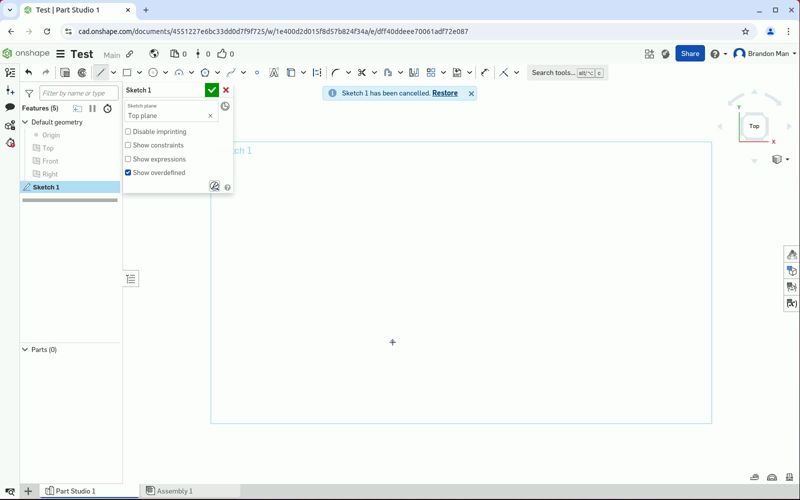
key_down(shift)
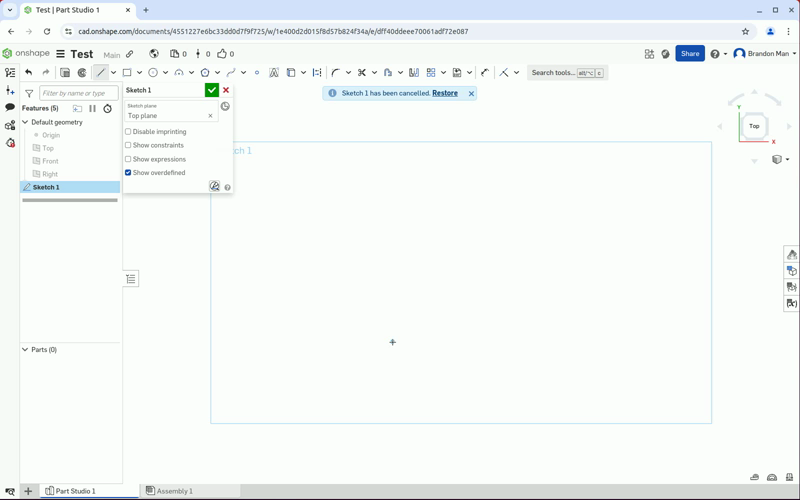
mouse_move(518, 341)
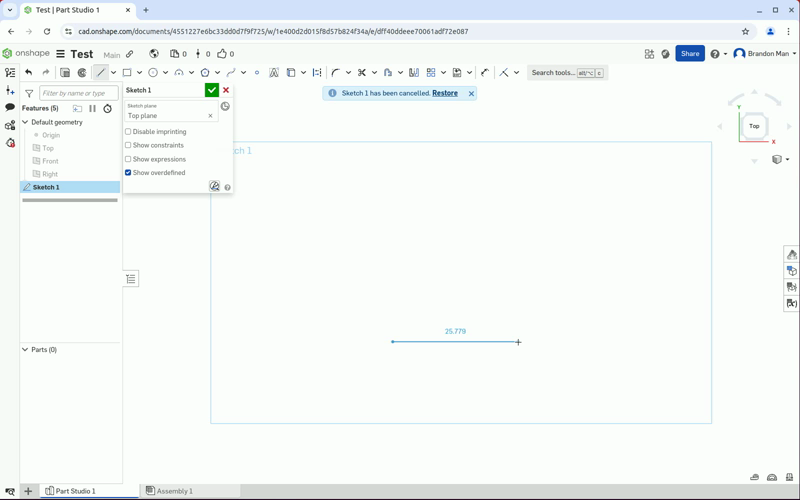
click(518, 341)
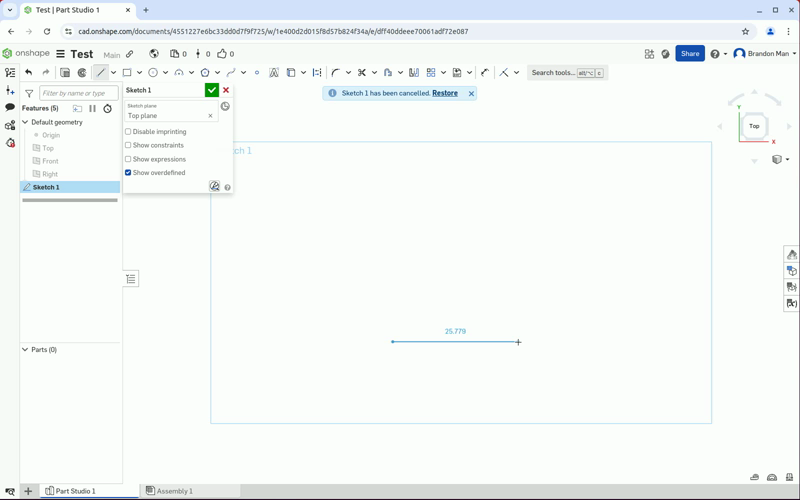
key_up(shift)
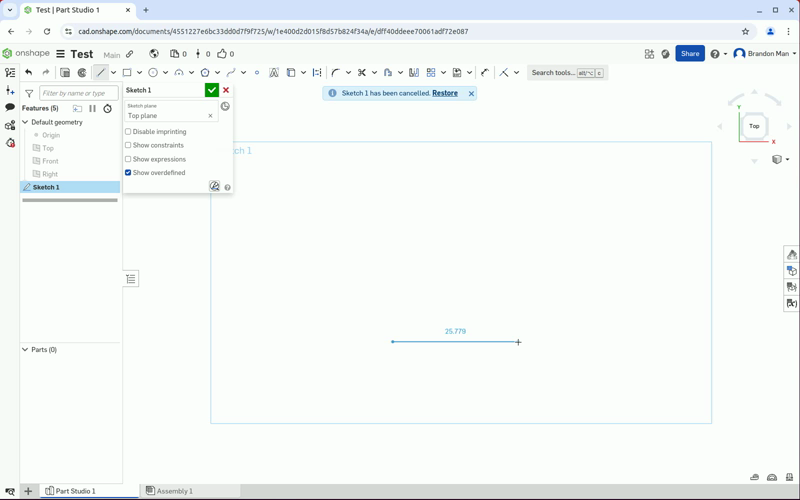
key_down(shift)
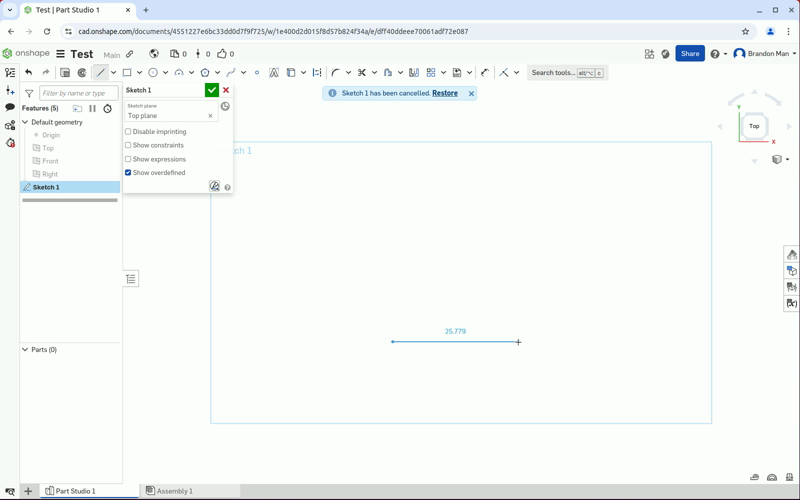
mouse_move(518, 228)
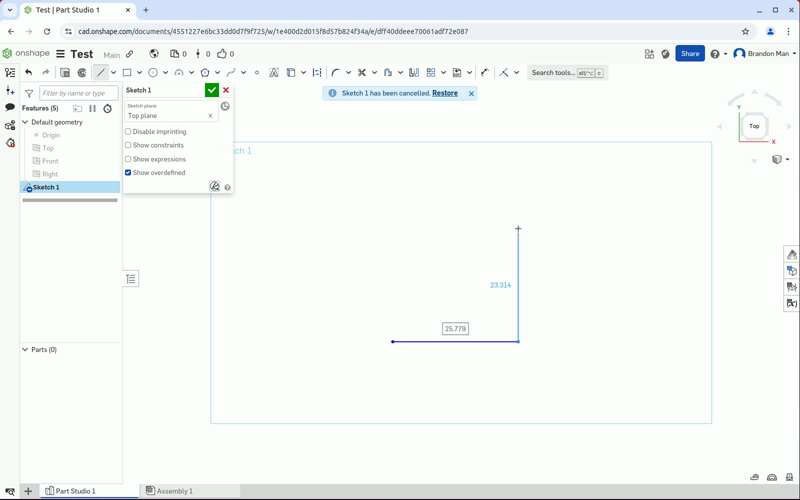
click(518, 228)
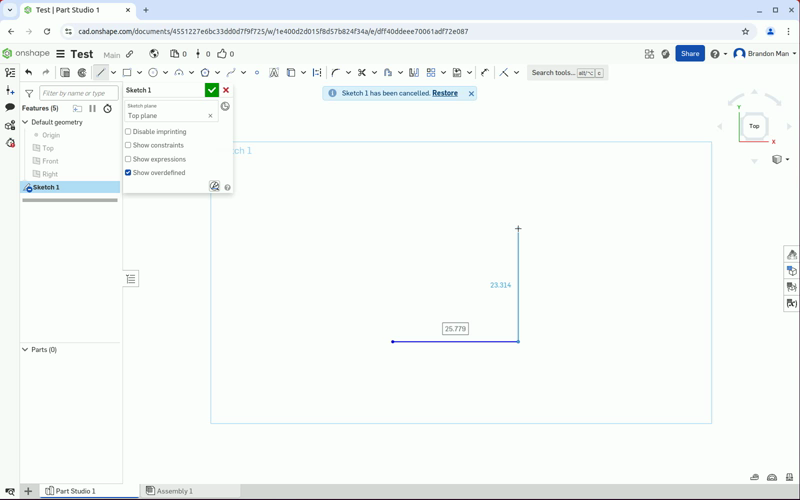
key_up(shift)
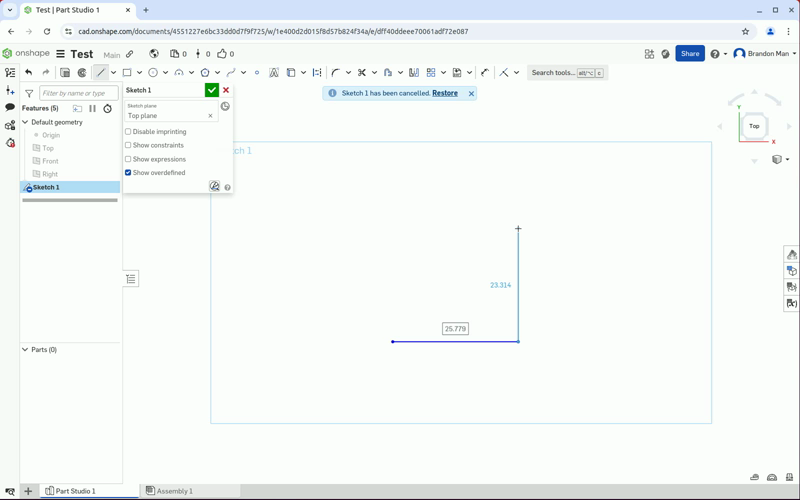
key_down(shift)
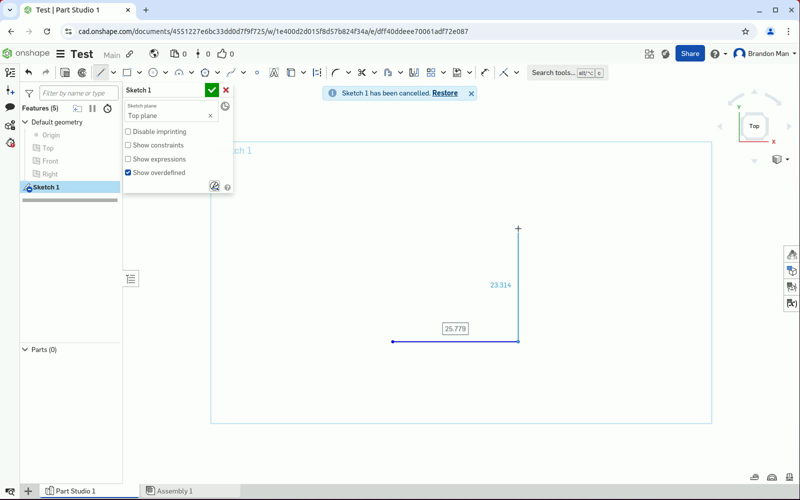
mouse_move(392, 228)
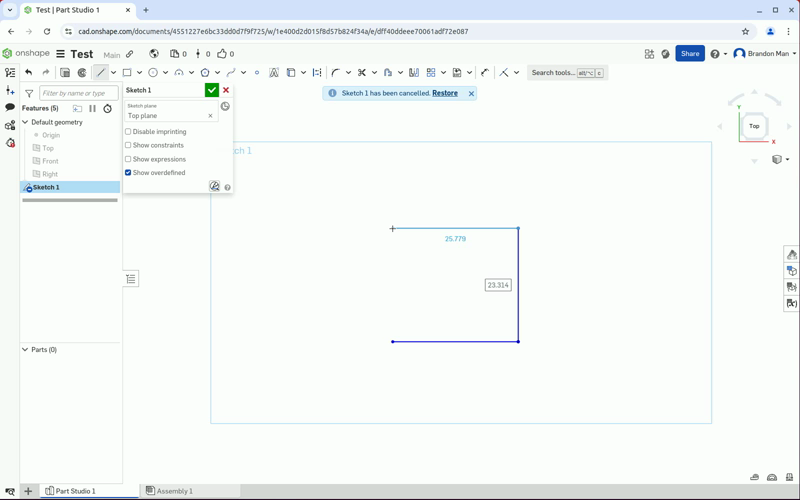
click(392, 228)
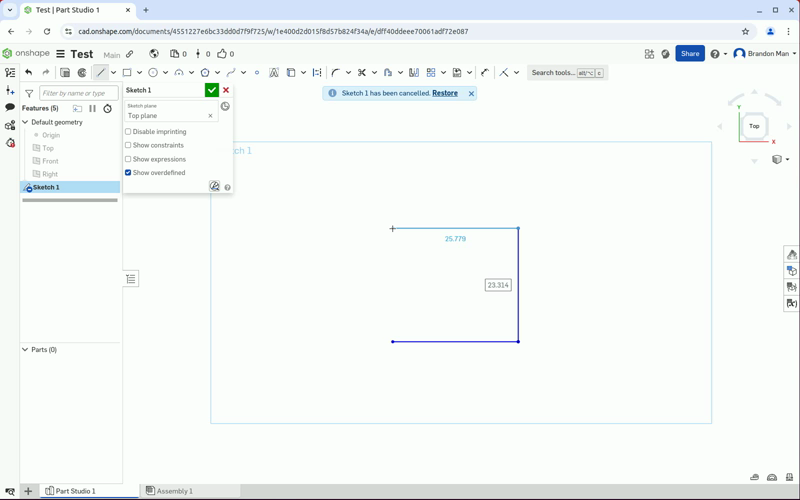
key_up(shift)
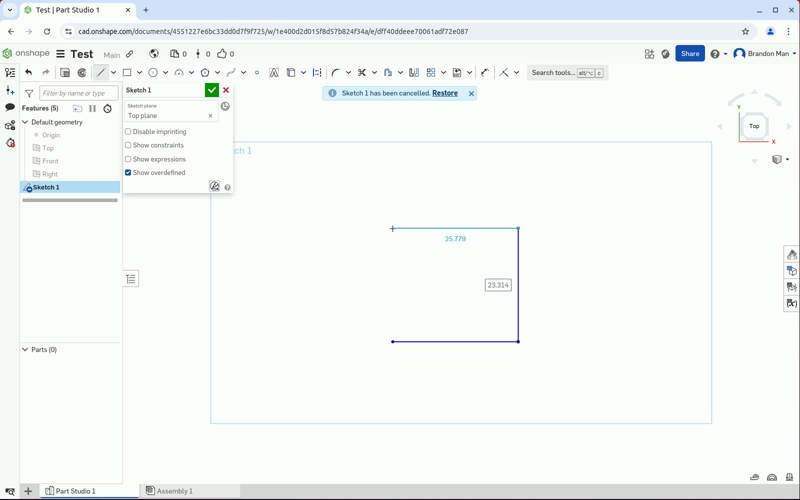
key_down(shift)
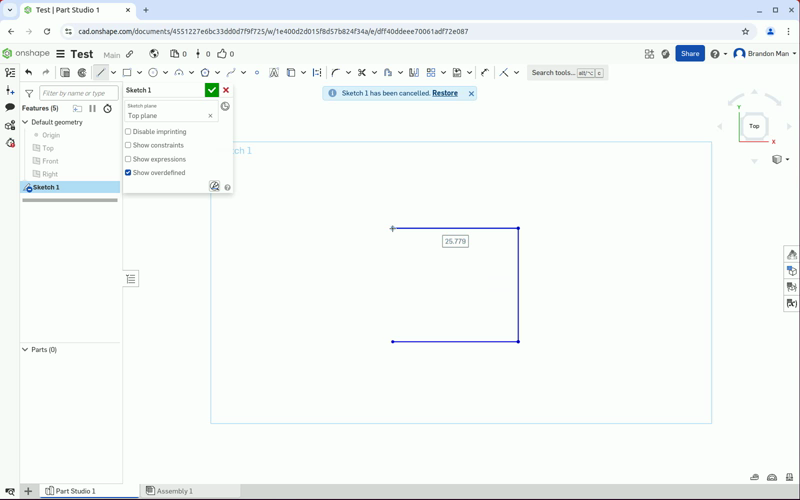
mouse_move(392, 341)
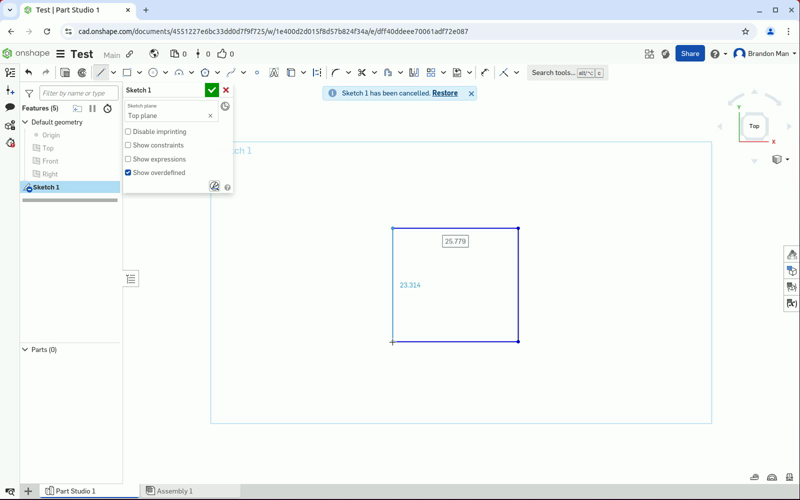
key_up(shift)
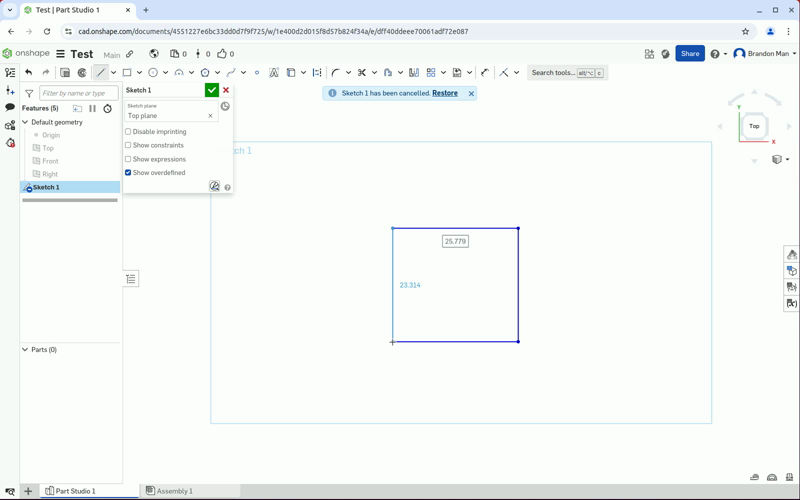
click(392, 341)
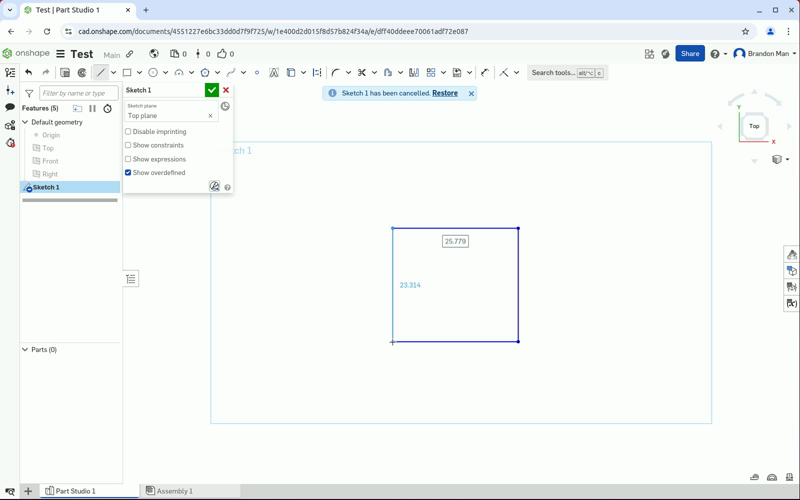
key(esc)
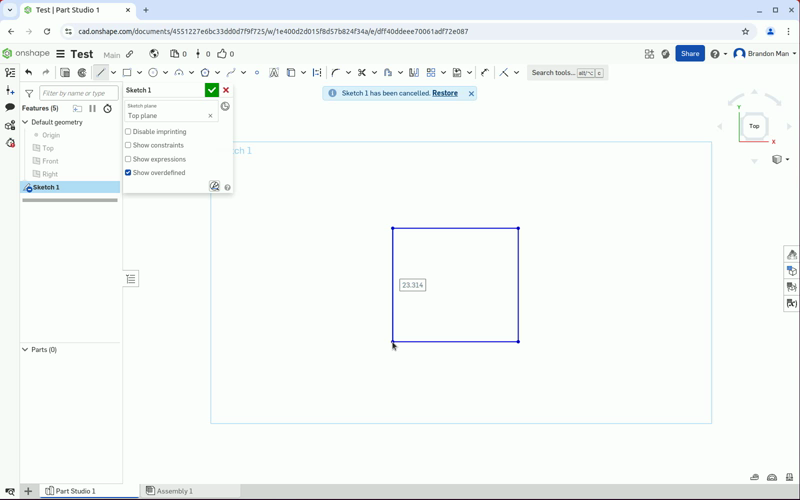
mouse_move(464, 247)
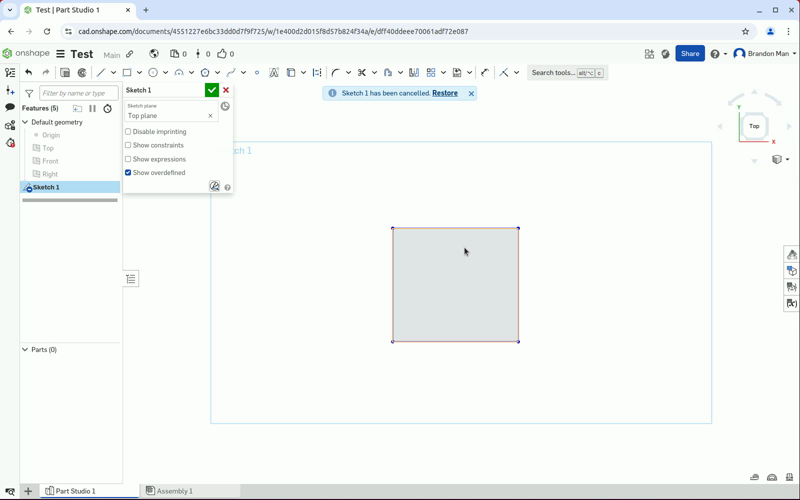
click(464, 247)
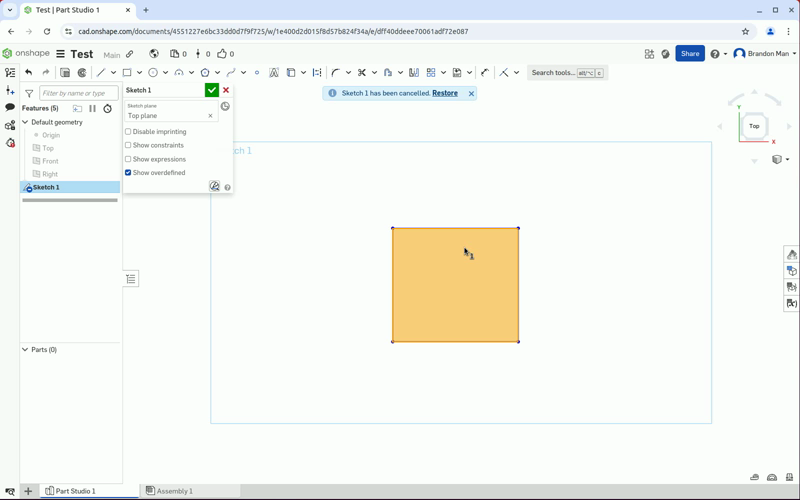
mouse_move(73, 352)
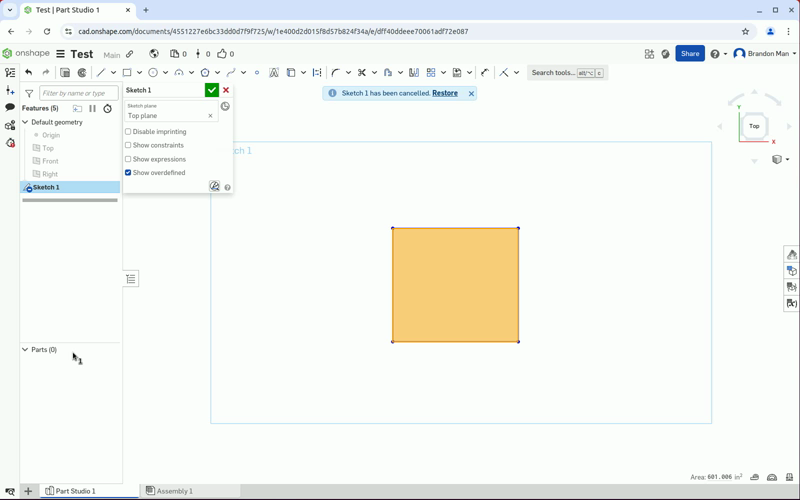
key(shift+y)
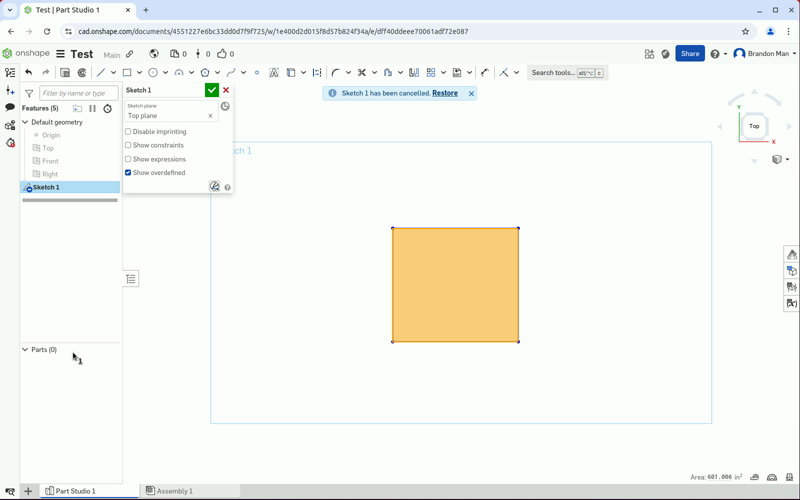
key(shift+e)
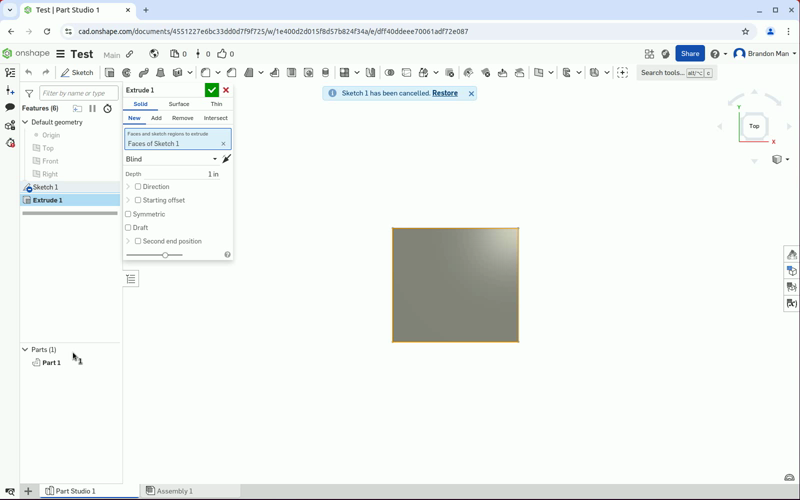
mouse_move(143, 106)
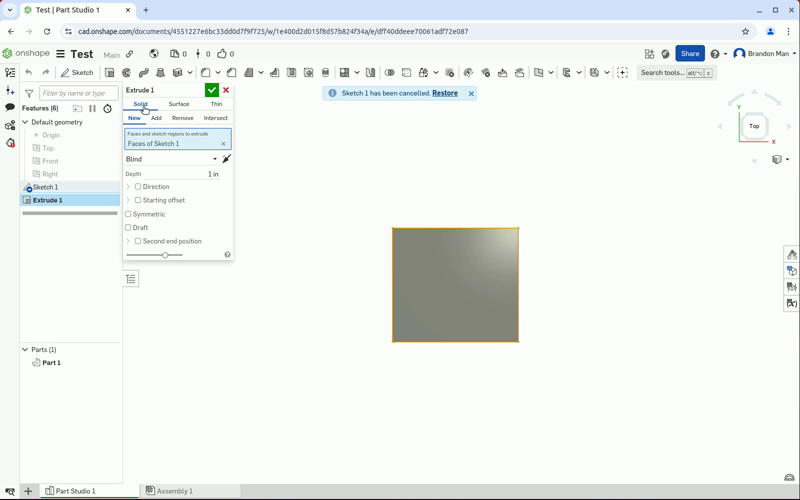
click(143, 106)
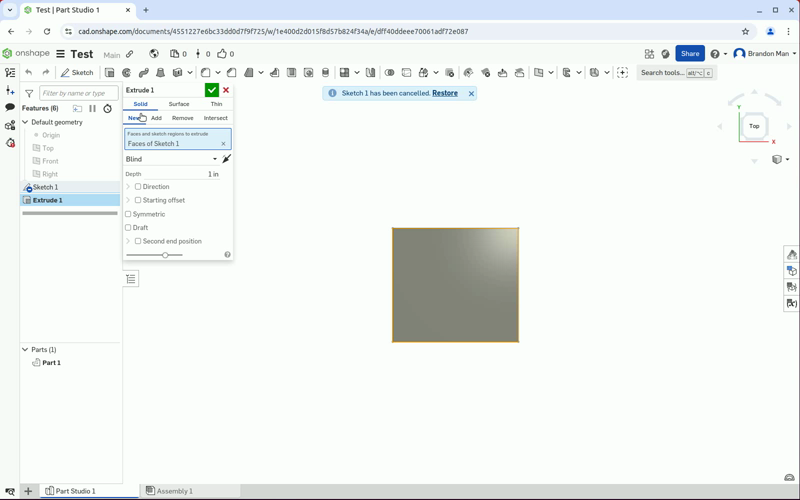
mouse_move(137, 120)
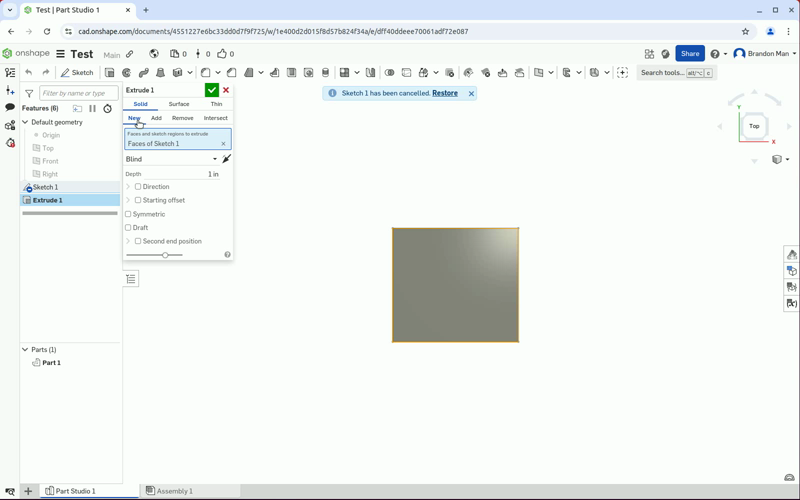
click(137, 120)
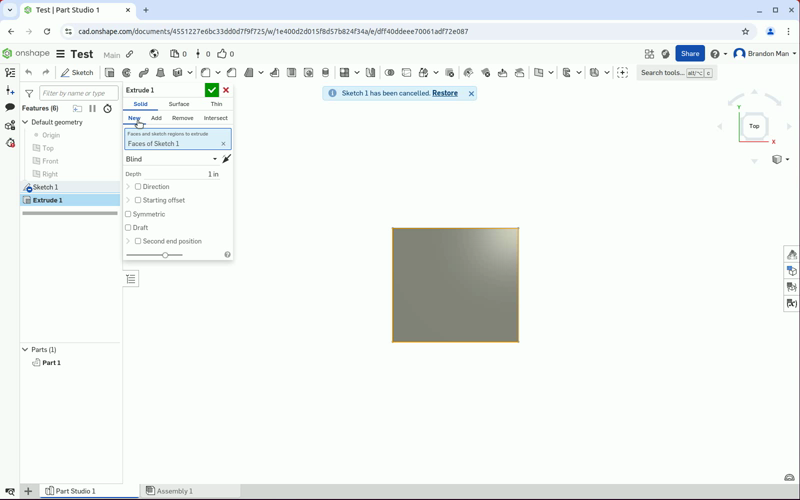
key(tab, 4)
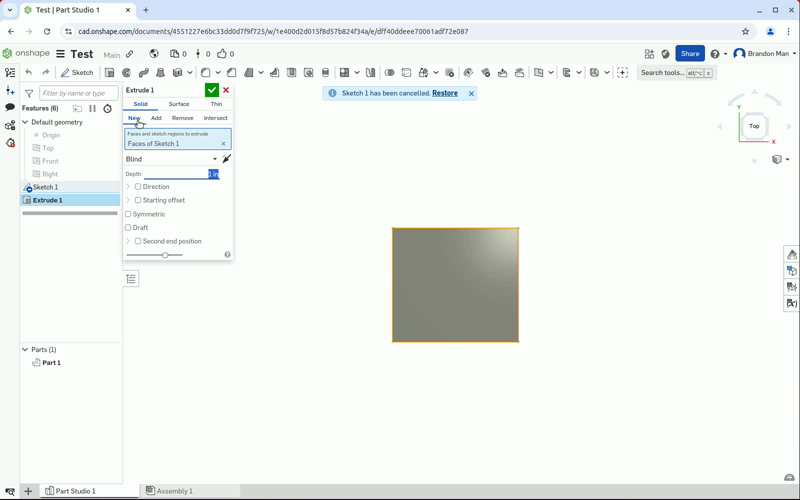
text(23.108)
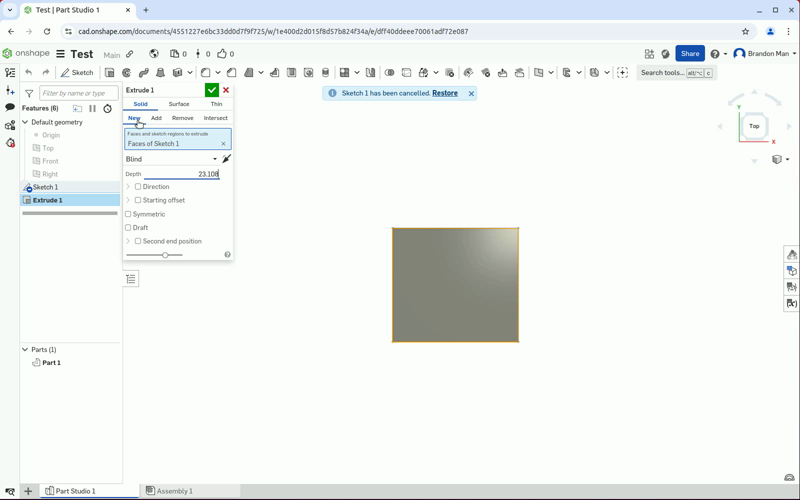
key(enter)
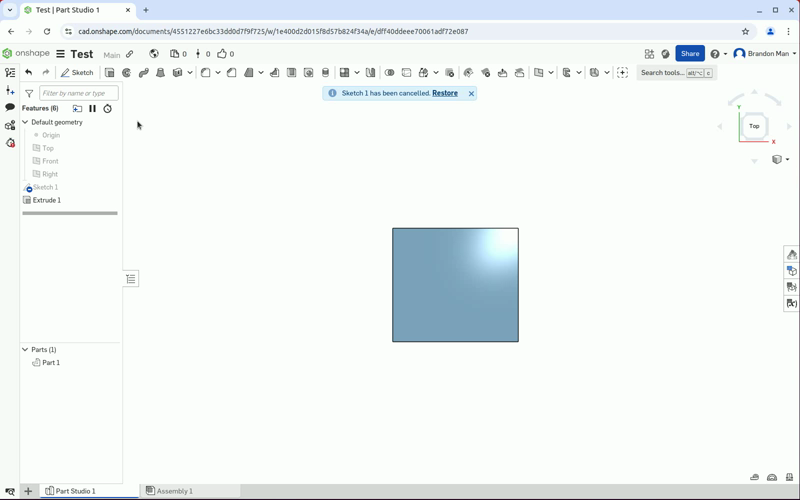
key(shift+h)
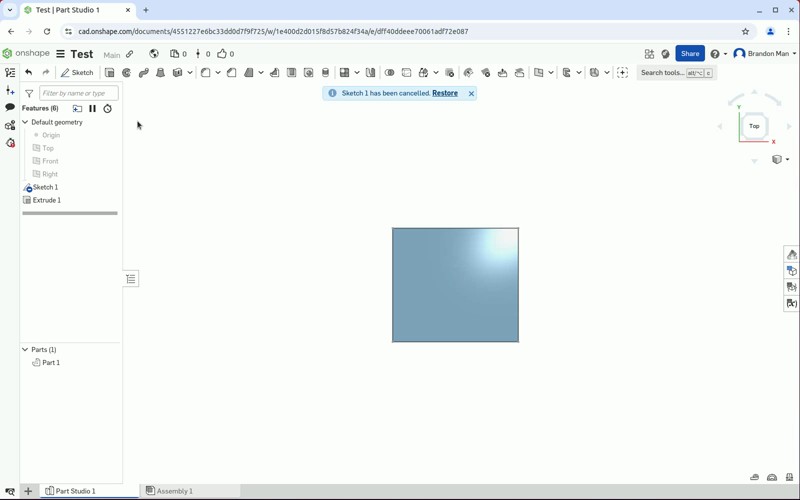
key(shift+h)
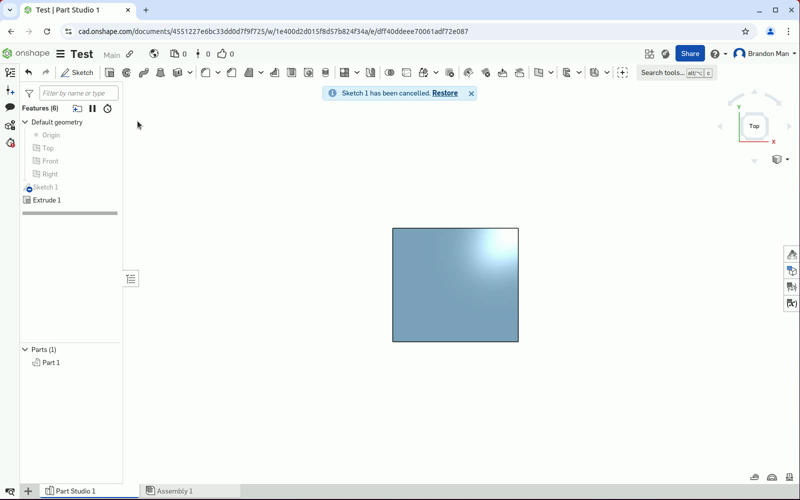
mouse_move(73, 189)
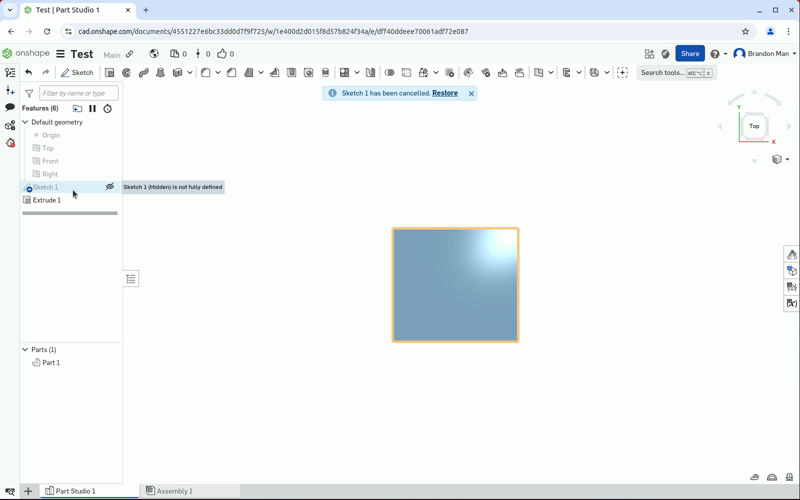
click(73, 189)
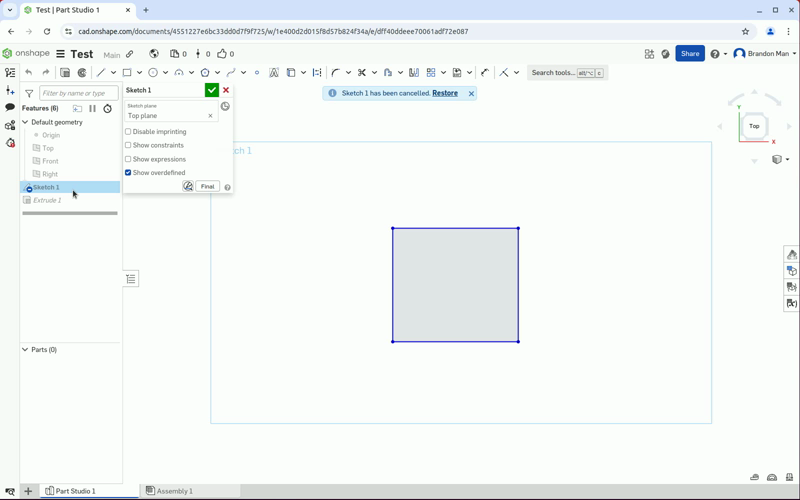
mouse_move(229, 92)
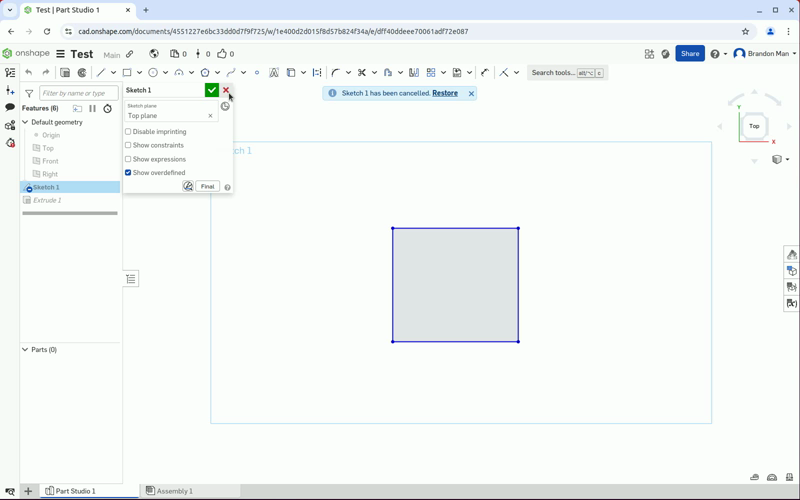
click(229, 92)
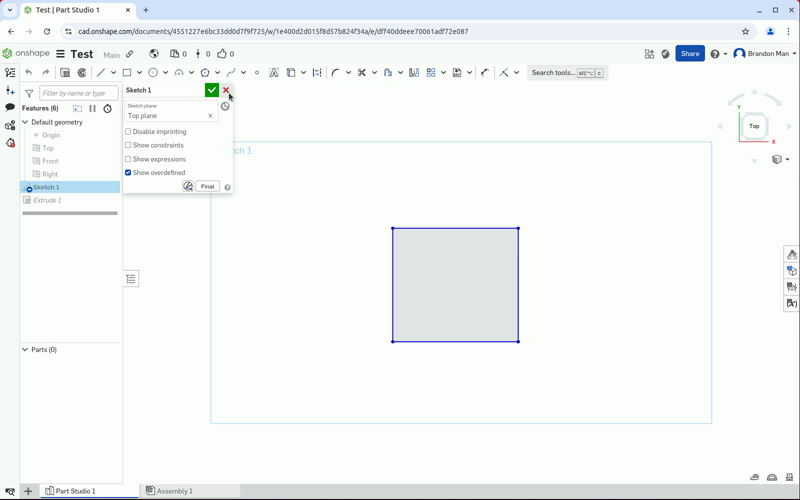
key(shift+s)
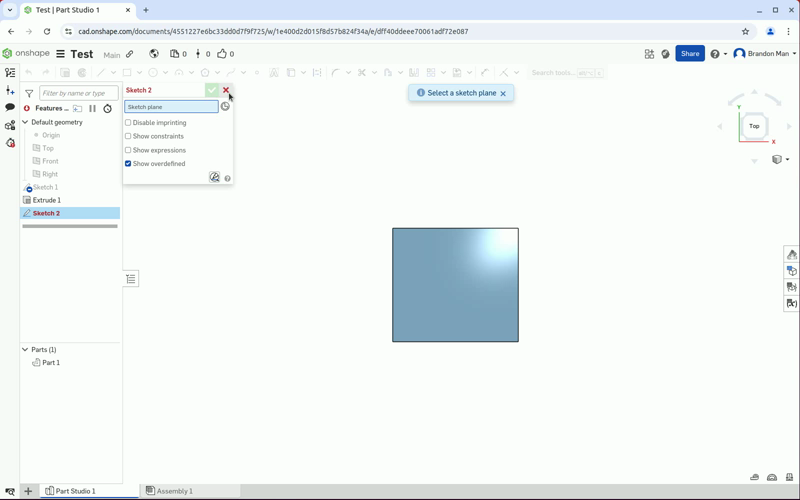
mouse_move(73, 150)
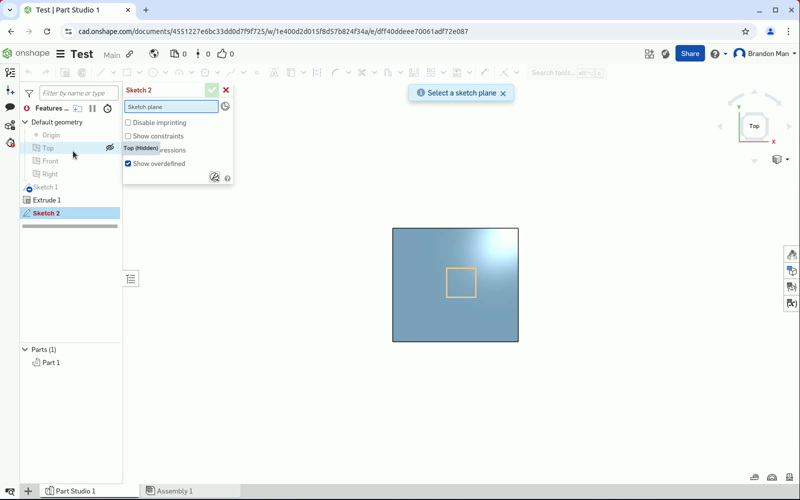
click(73, 150)
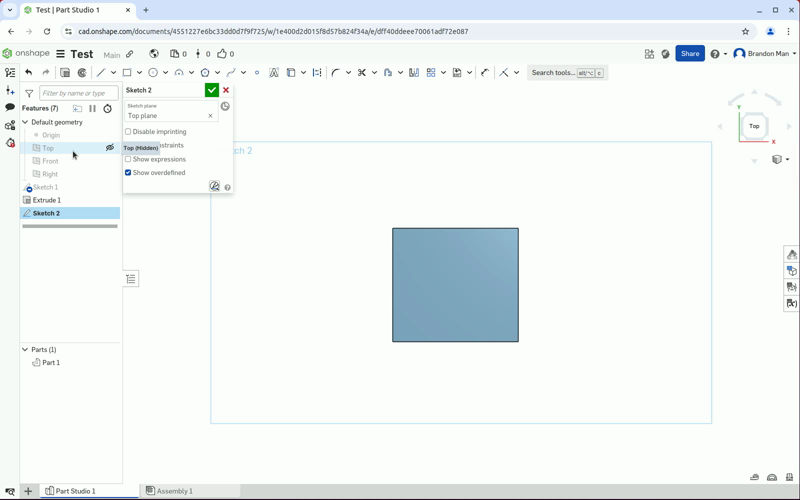
mouse_move(73, 352)
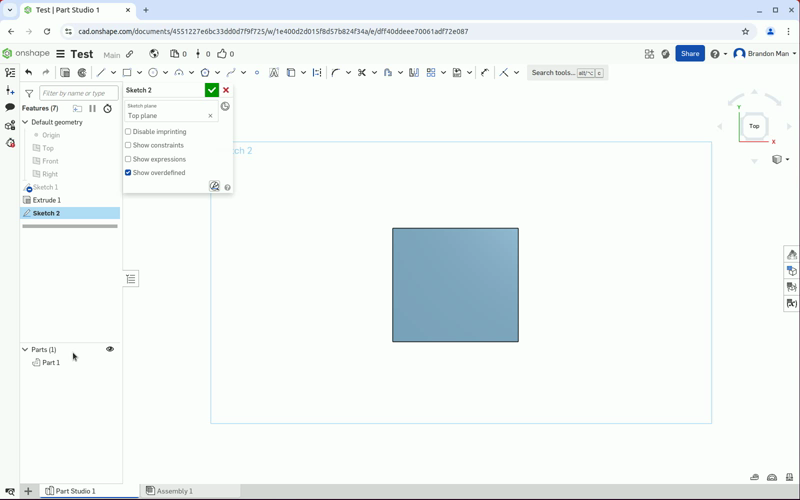
key(y)
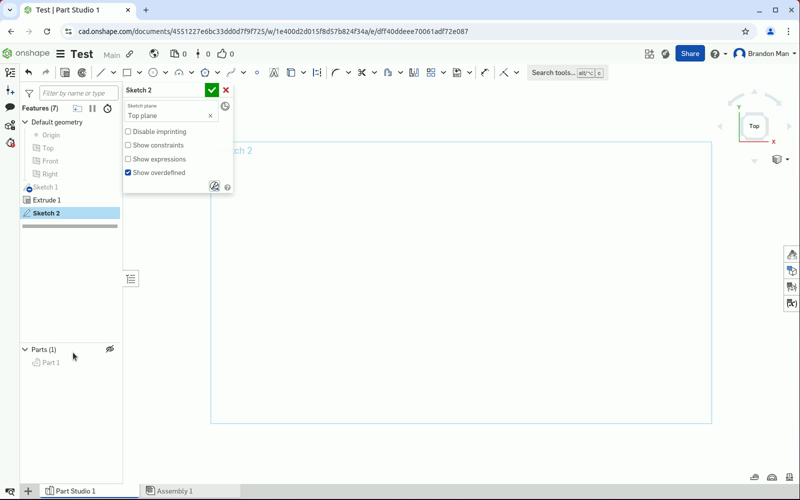
key(l)
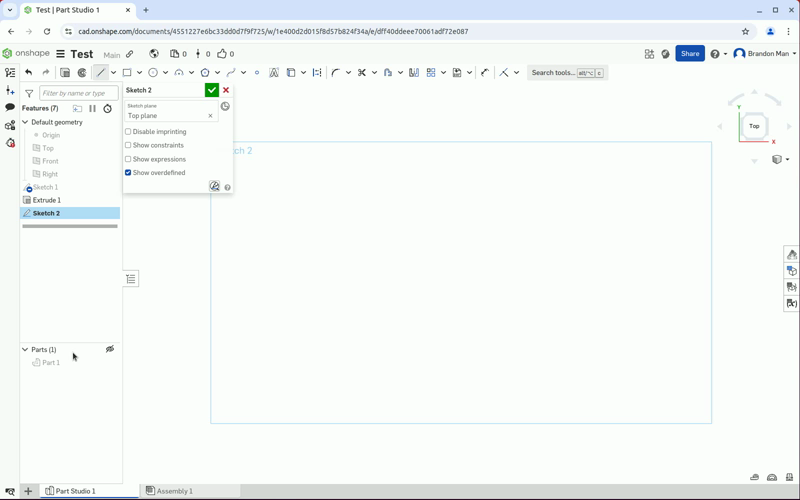
key_down(shift)
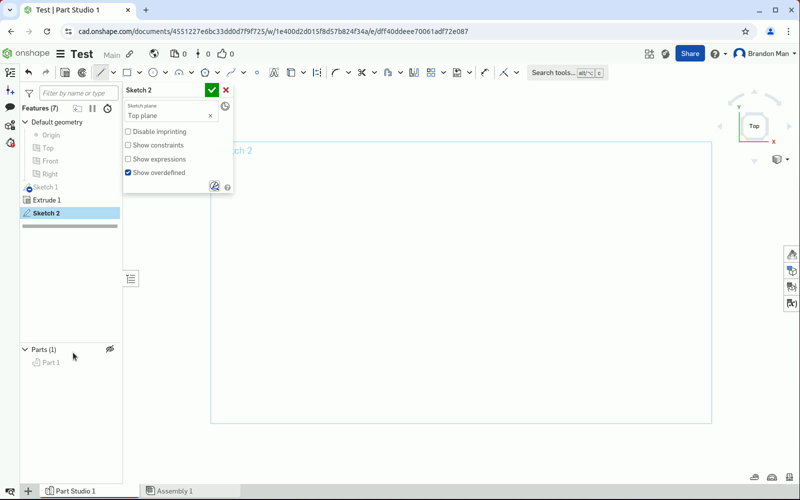
mouse_move(405, 308)
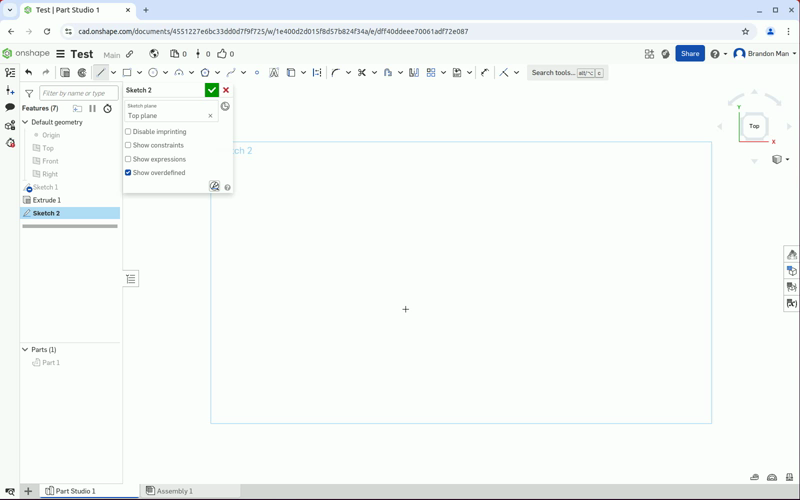
click(405, 308)
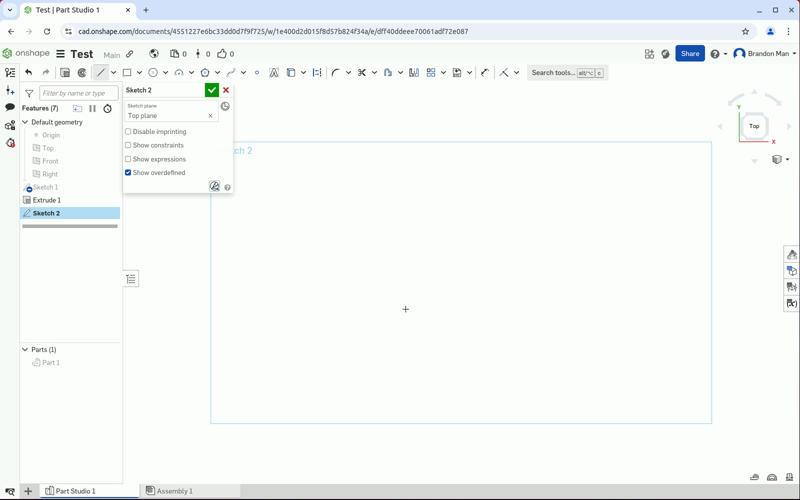
key_up(shift)
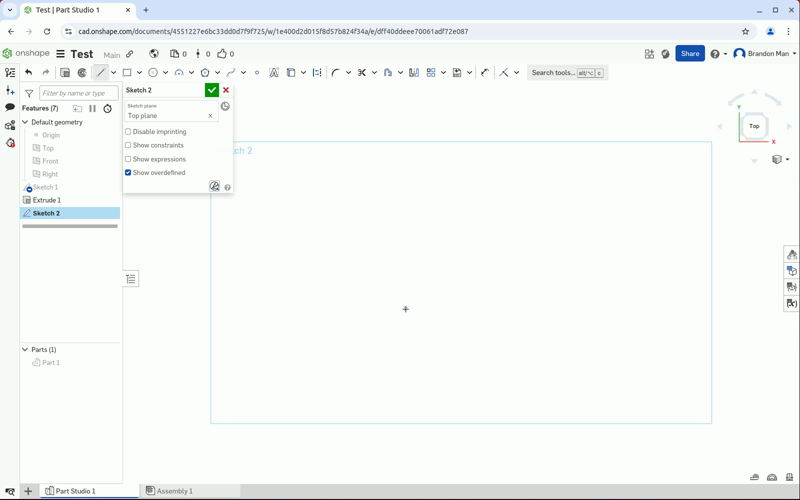
key_down(shift)
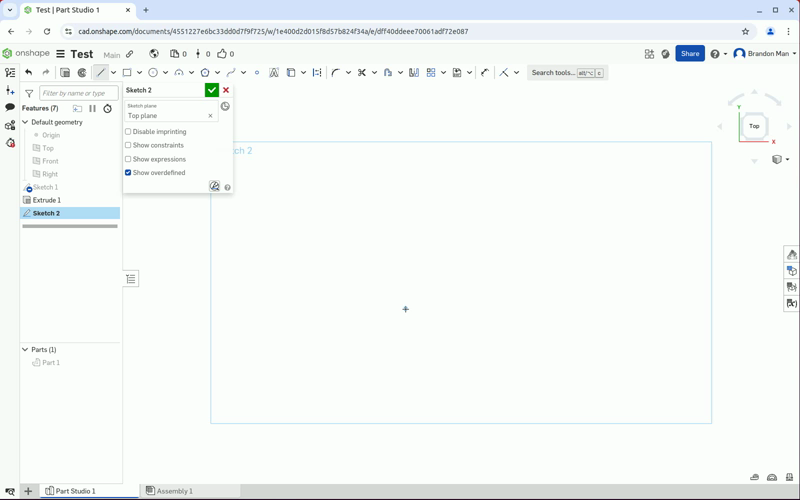
mouse_move(493, 308)
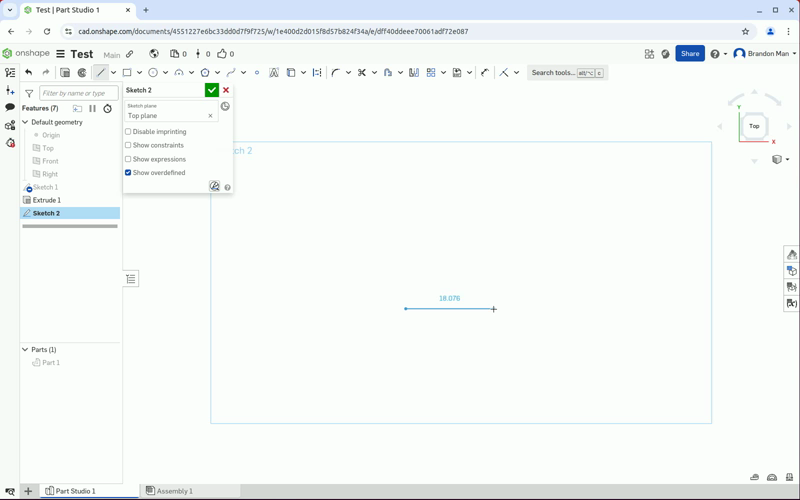
click(493, 308)
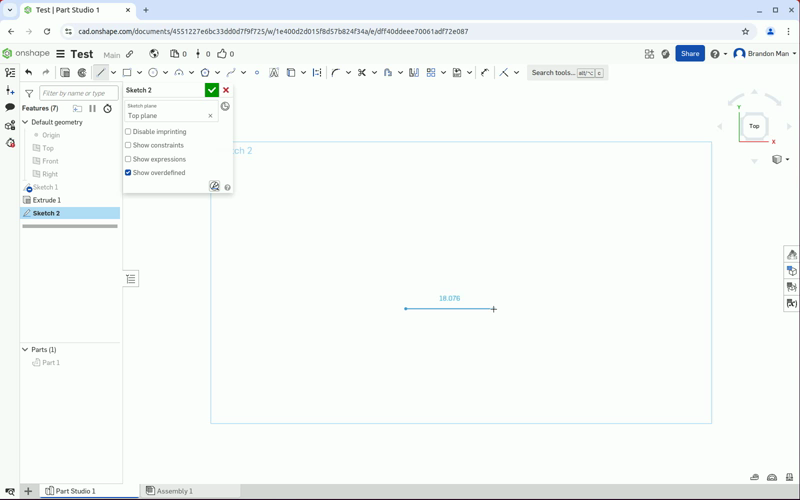
key_up(shift)
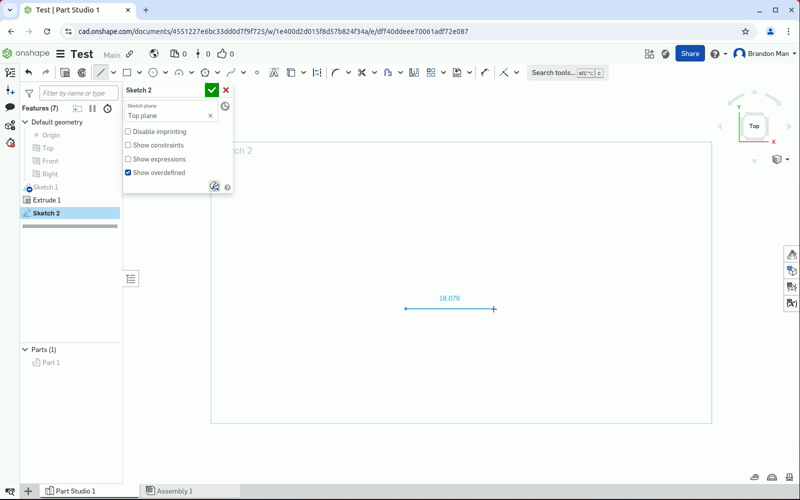
key_down(shift)
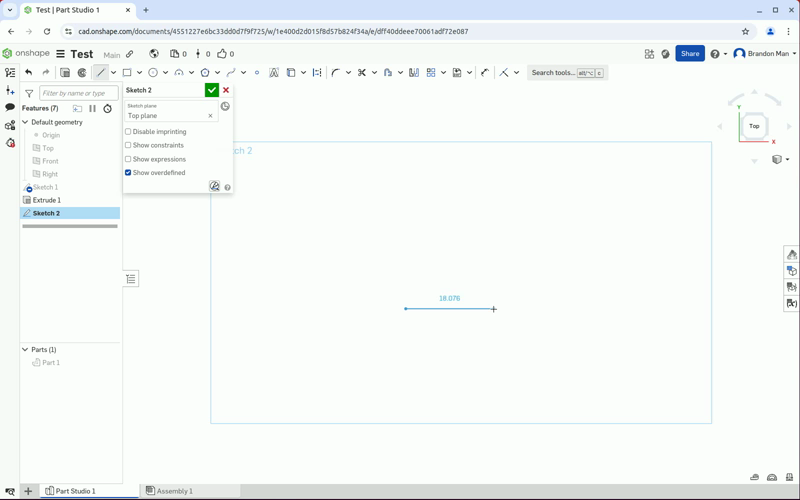
mouse_move(493, 231)
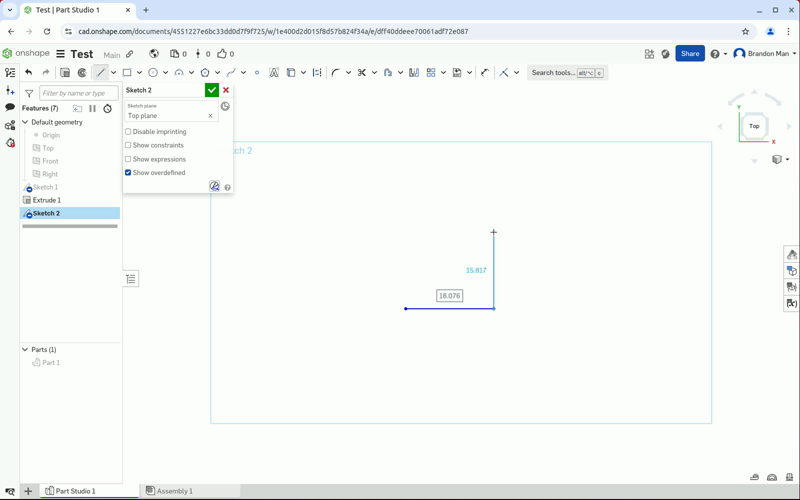
click(493, 231)
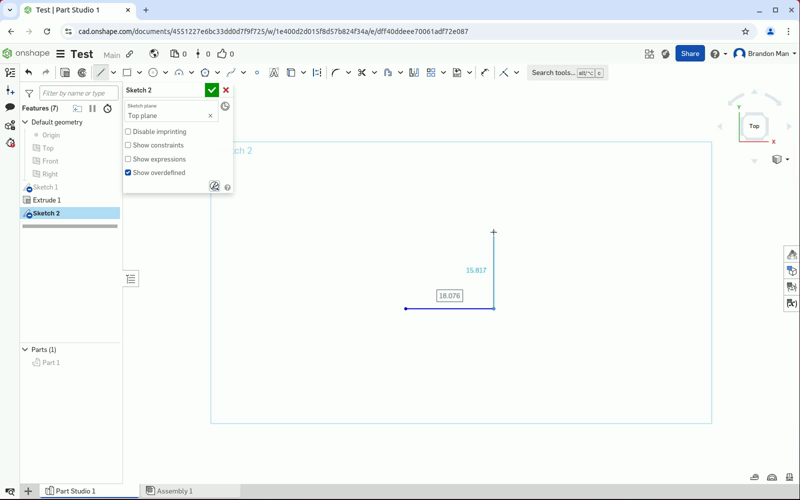
key_up(shift)
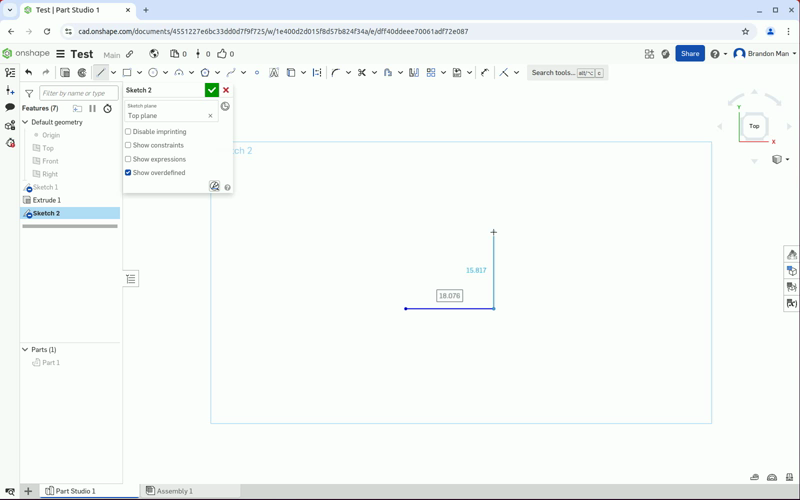
key_down(shift)
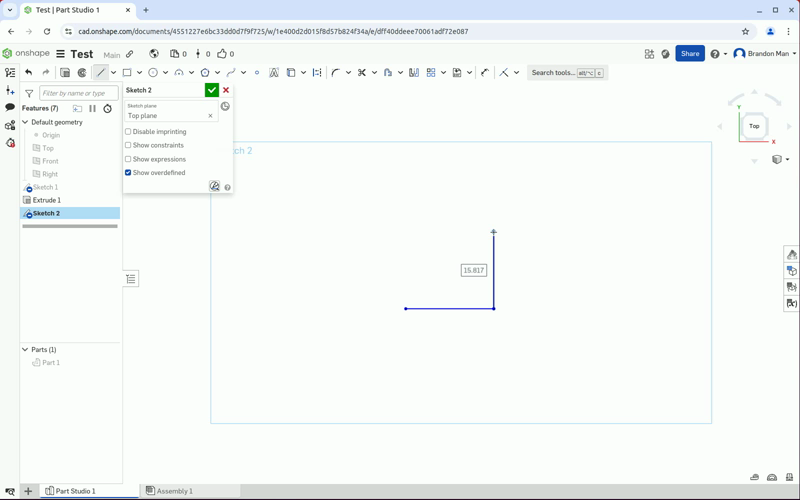
mouse_move(405, 231)
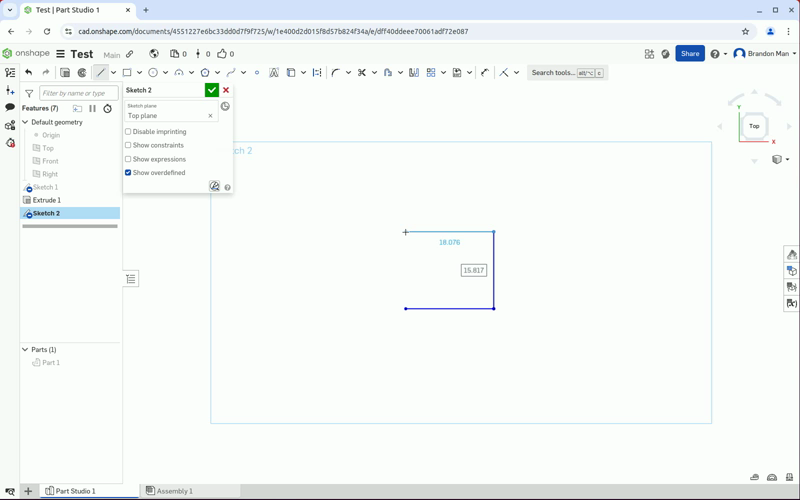
click(405, 231)
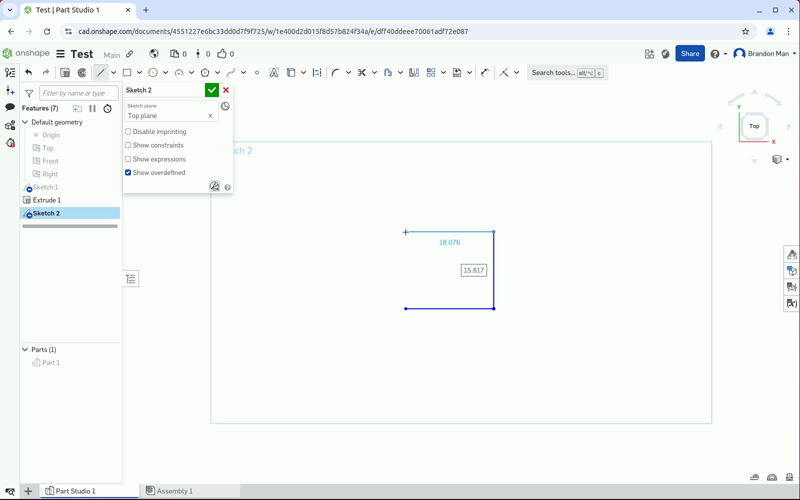
key_up(shift)
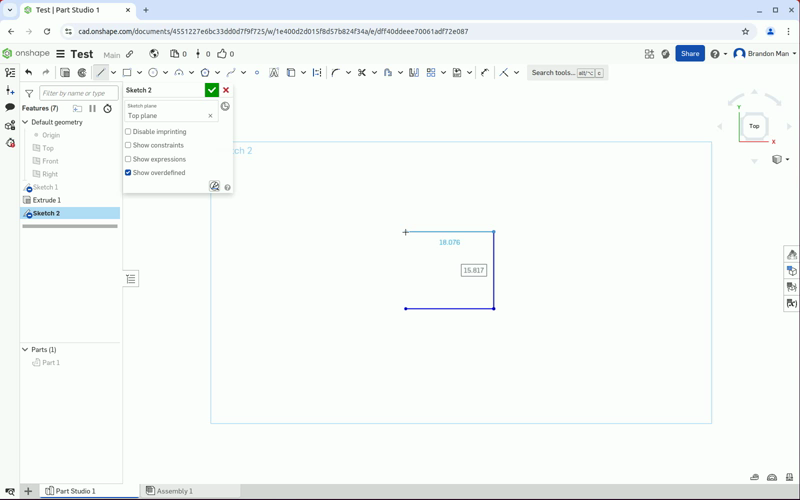
key_down(shift)
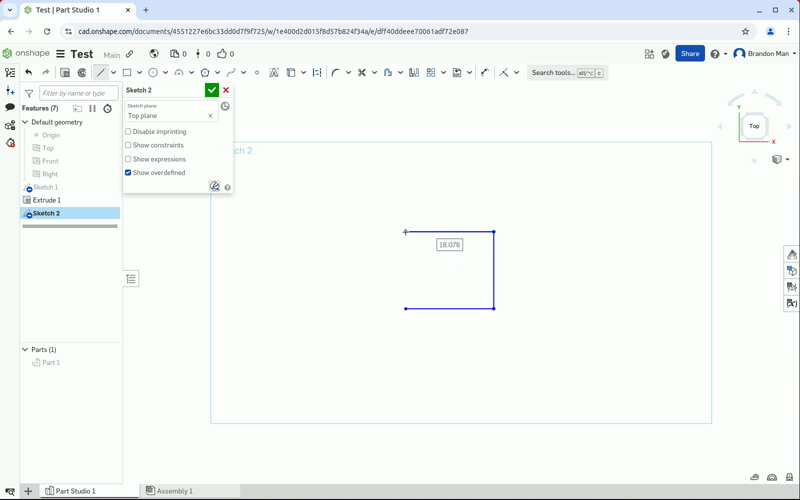
mouse_move(405, 308)
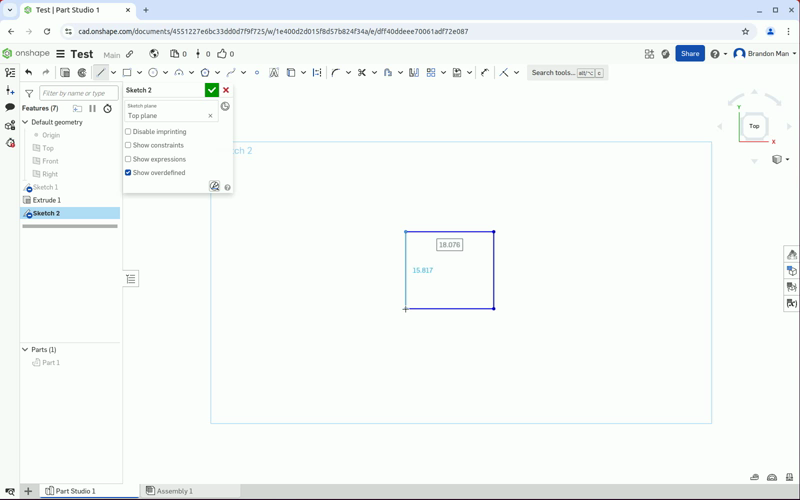
key_up(shift)
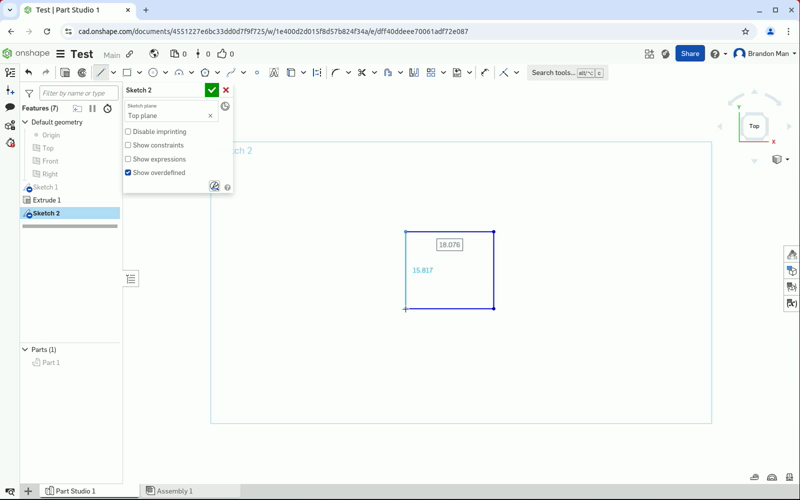
click(405, 308)
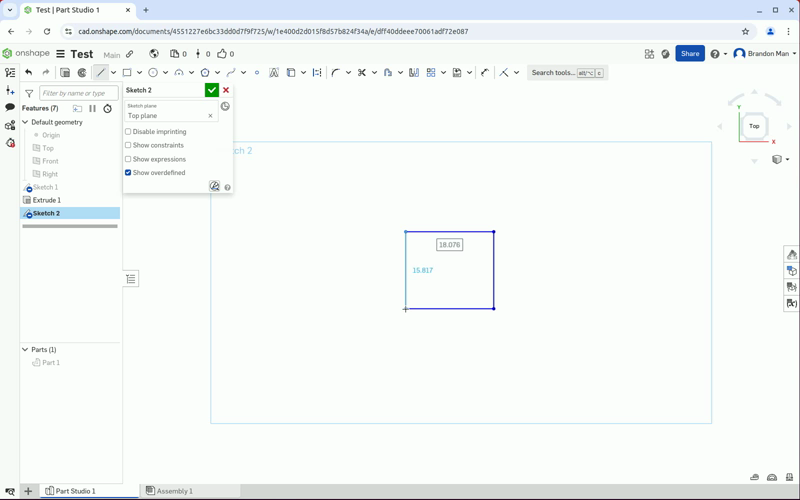
key(esc)
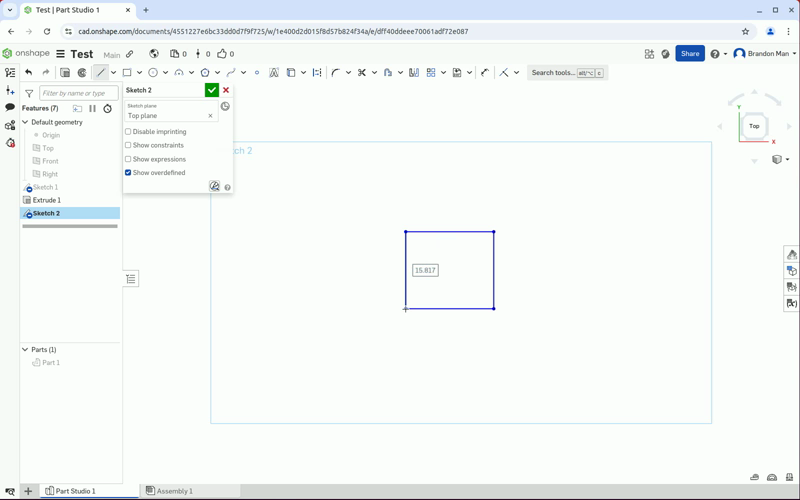
mouse_move(459, 259)
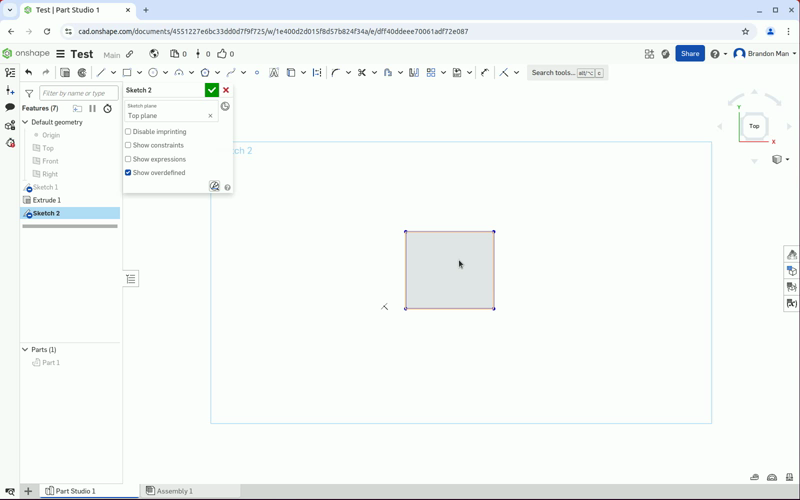
click(459, 259)
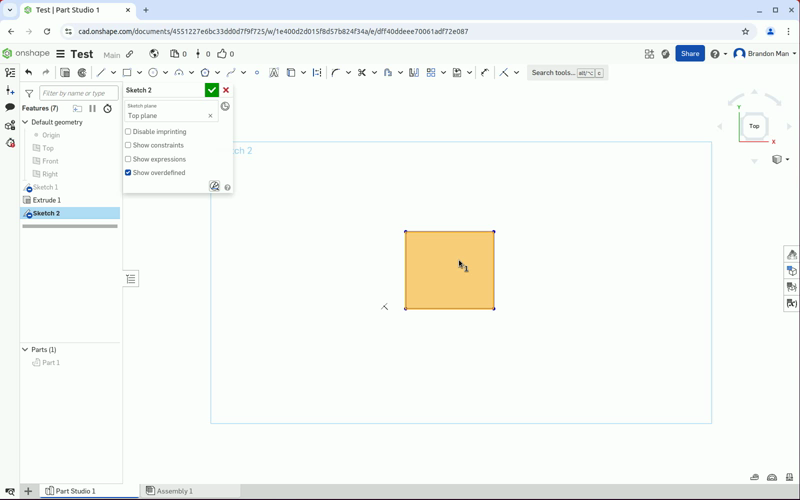
mouse_move(73, 352)
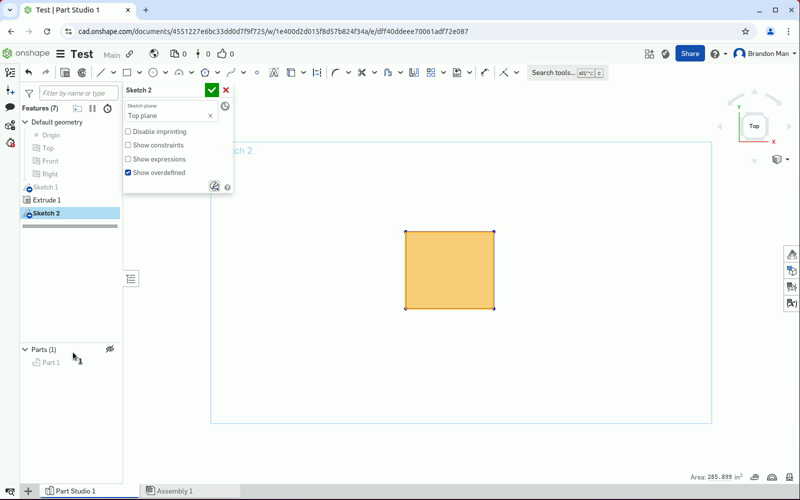
key(shift+y)
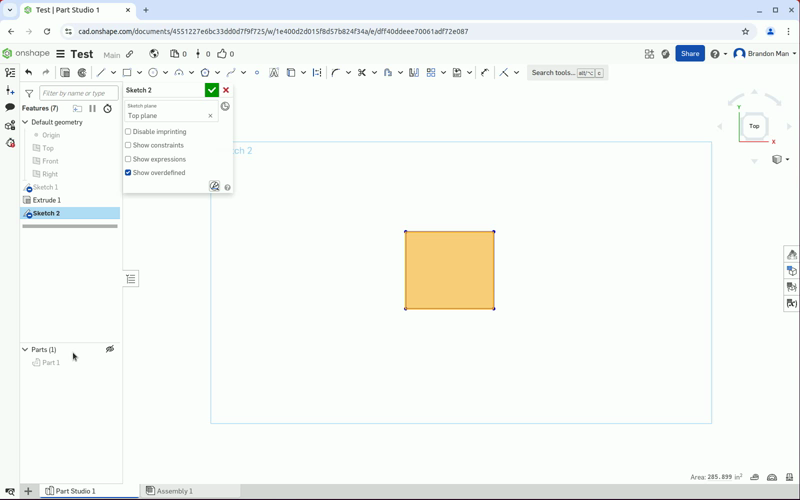
key(shift+e)
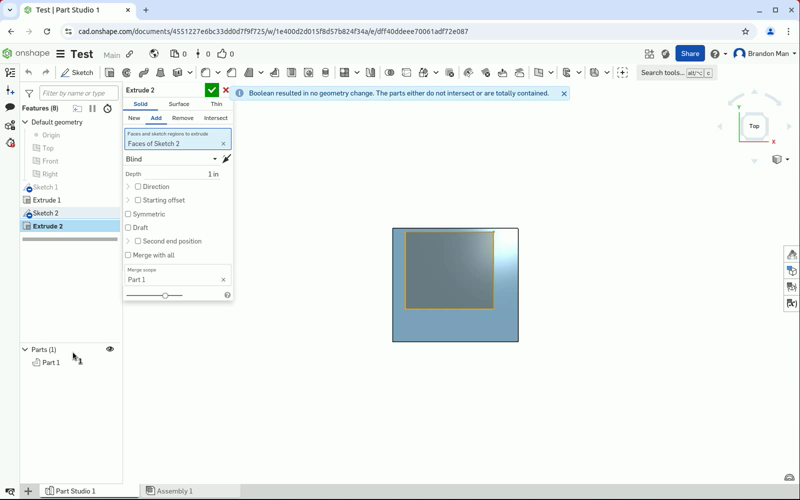
mouse_move(143, 106)
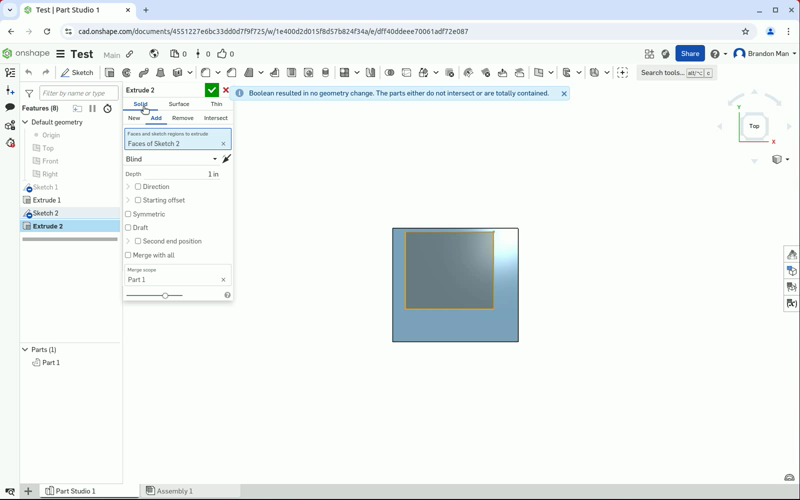
click(143, 106)
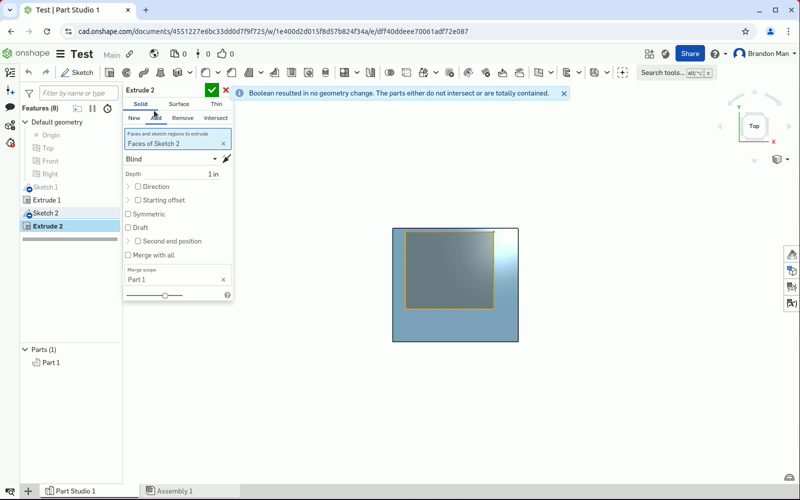
mouse_move(186, 120)
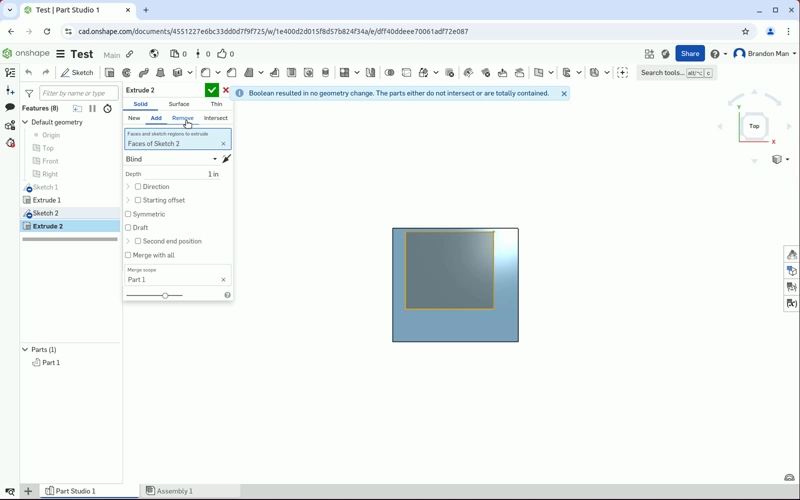
click(186, 120)
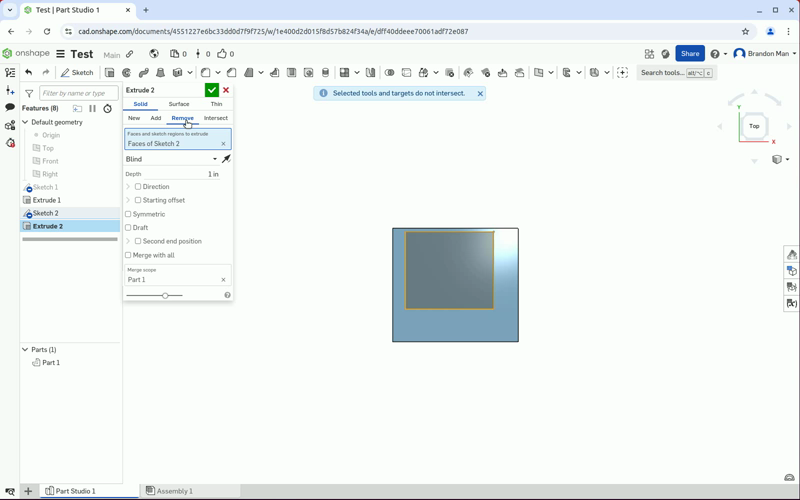
key(tab, 4)
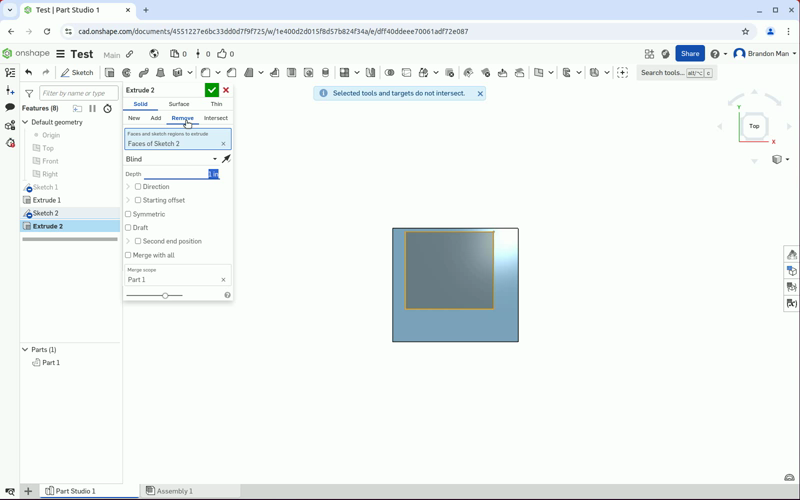
text(-30.57)
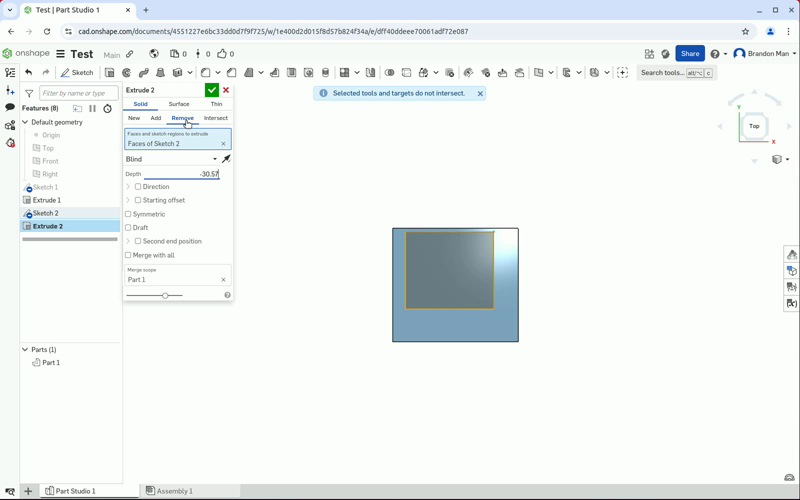
key(tab, 6)
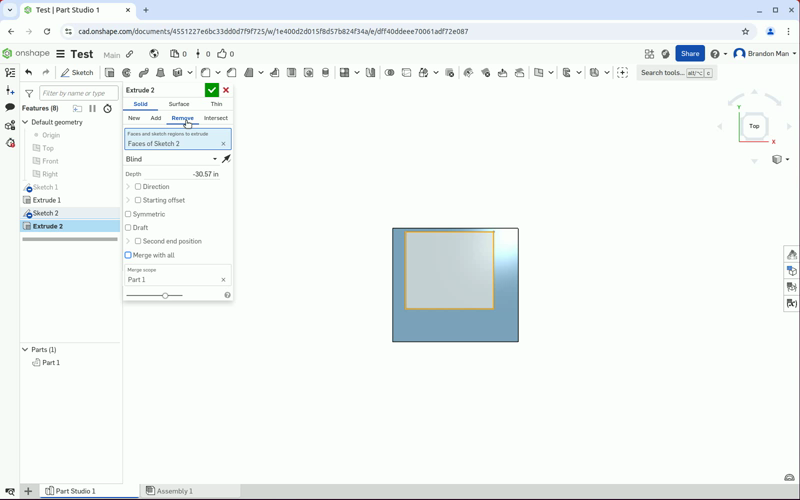
key(space)
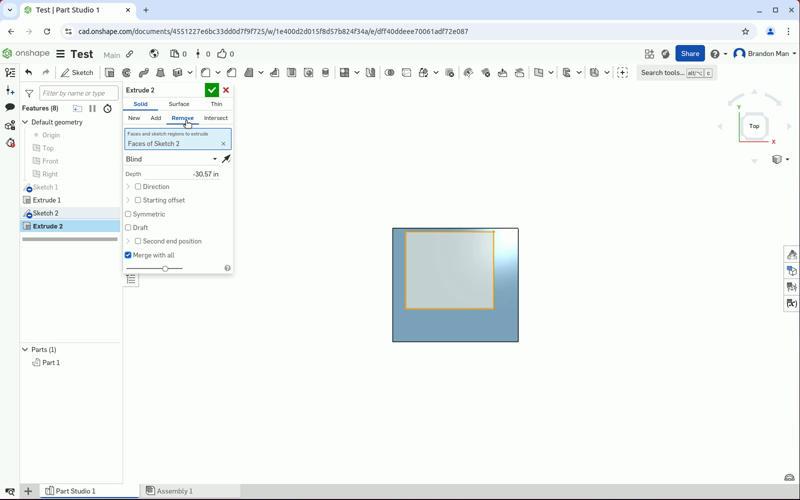
key(enter)
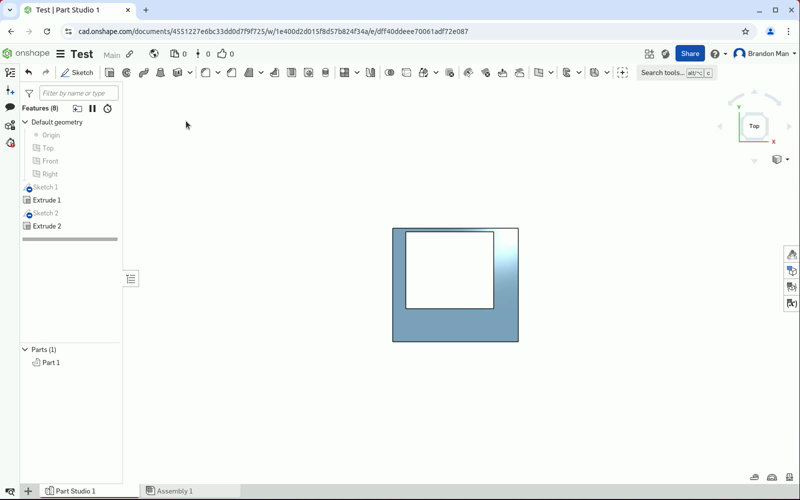
key(shift+h)
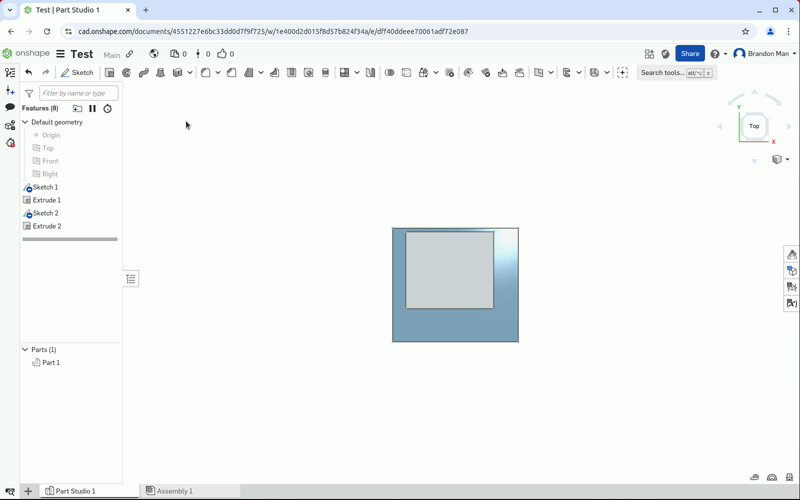
key(shift+h)
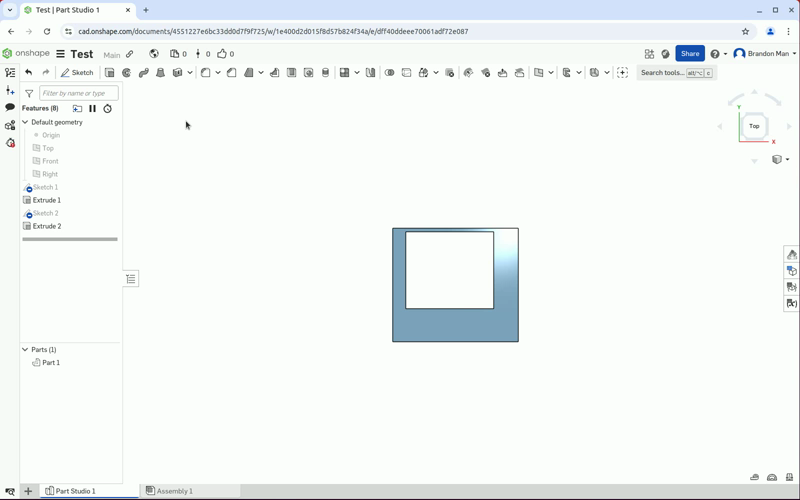
mouse_move(73, 189)
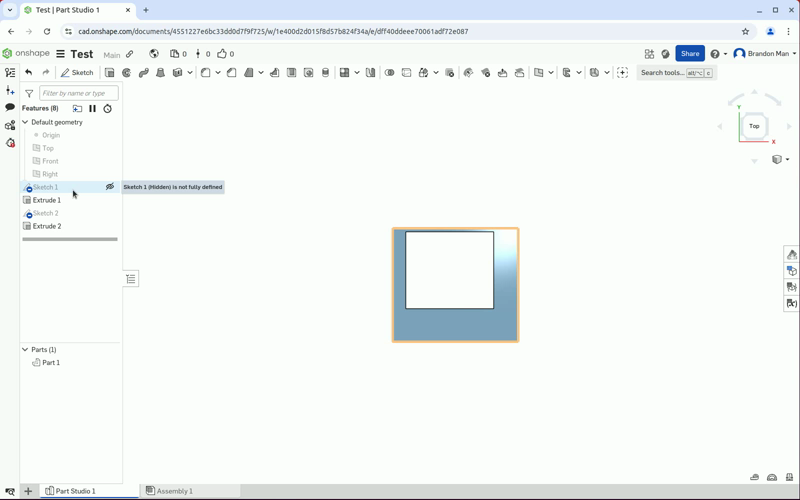
click(73, 189)
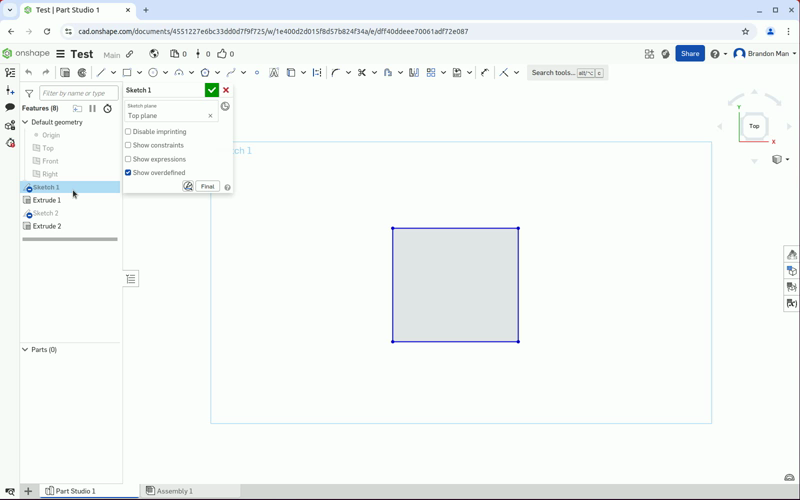
mouse_move(229, 92)
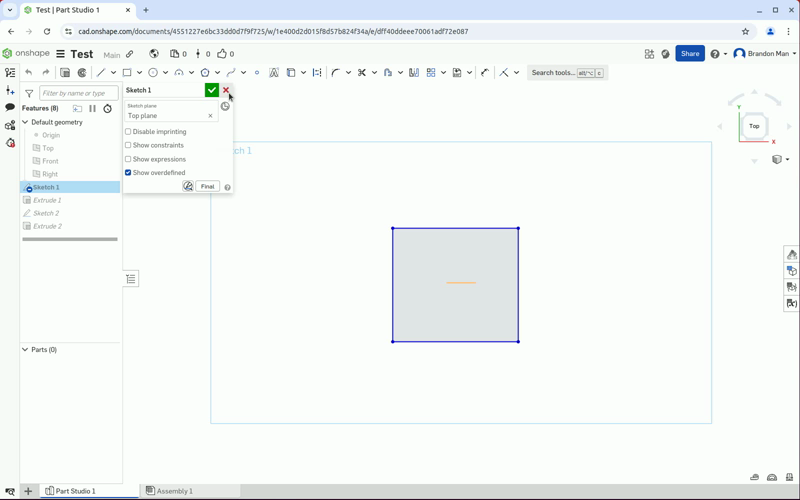
click(229, 92)
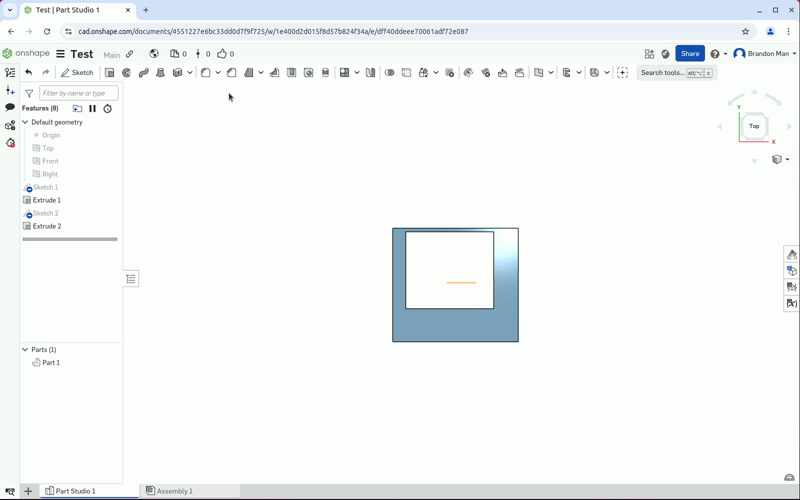
mouse_move(73, 352)
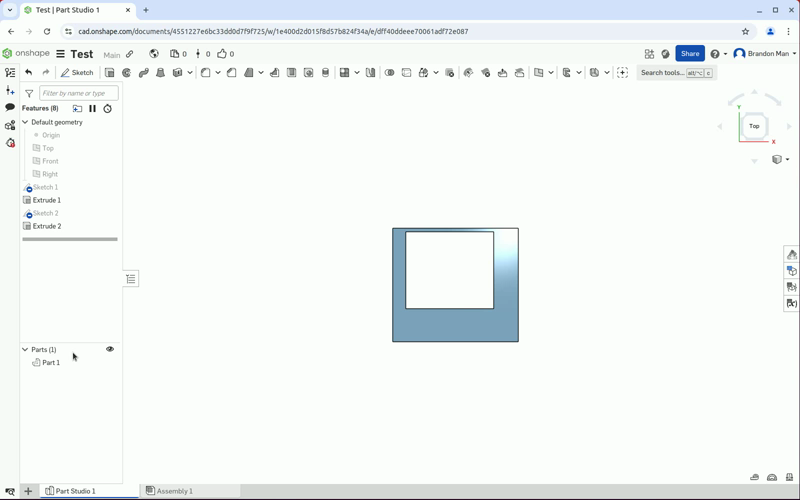
key(y)
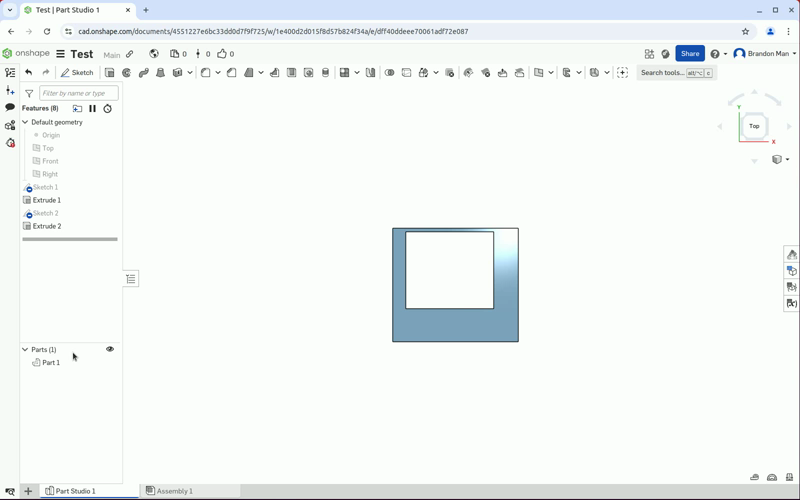
key(shift+p)
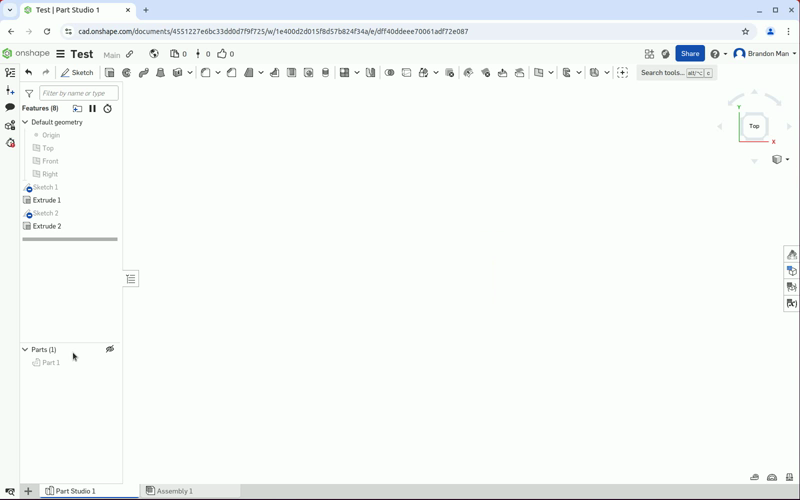
key(space)
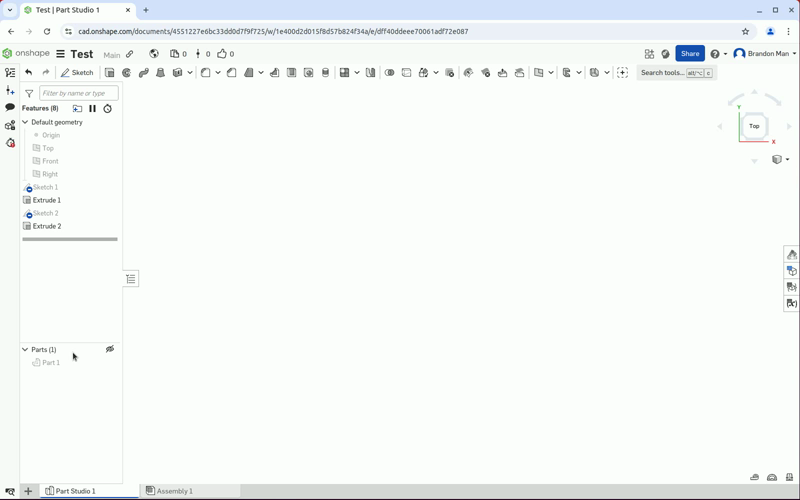
key_down(shift)
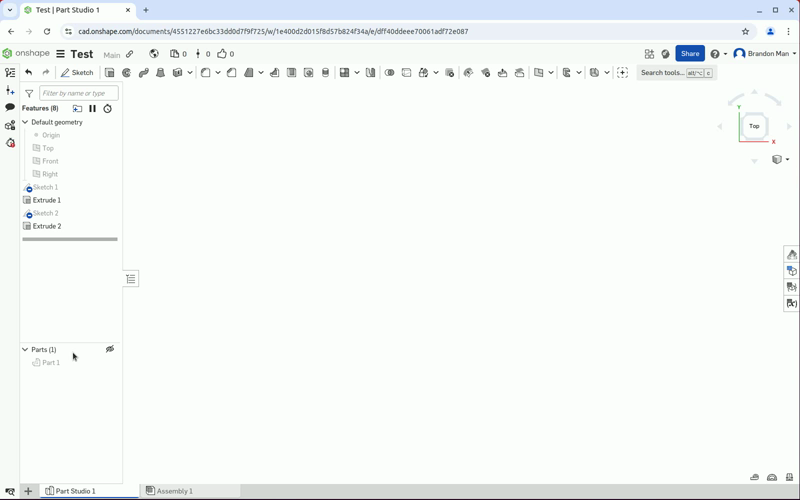
key(up)
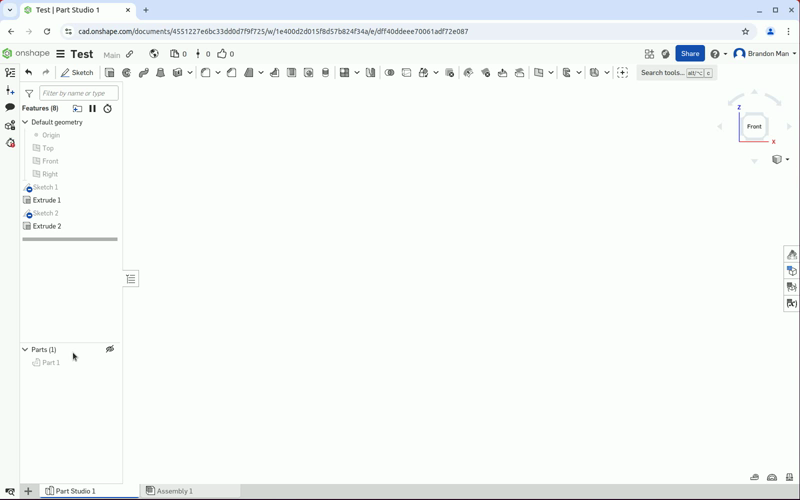
key_up(shift)
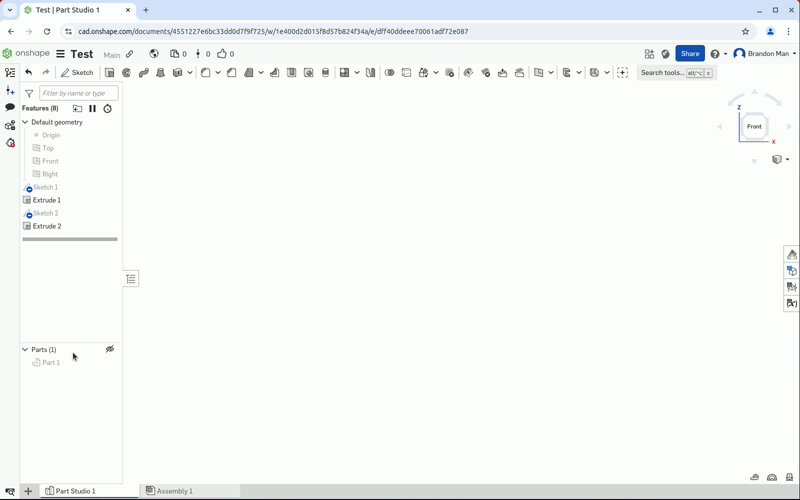
key(space)
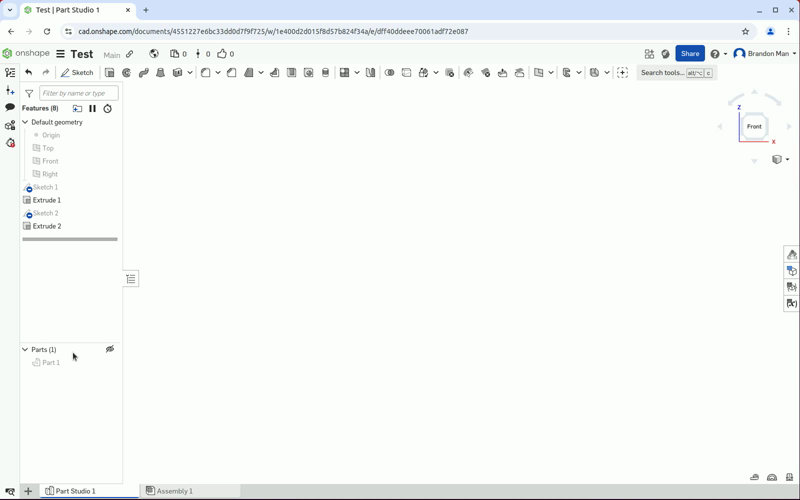
key_down(shift)
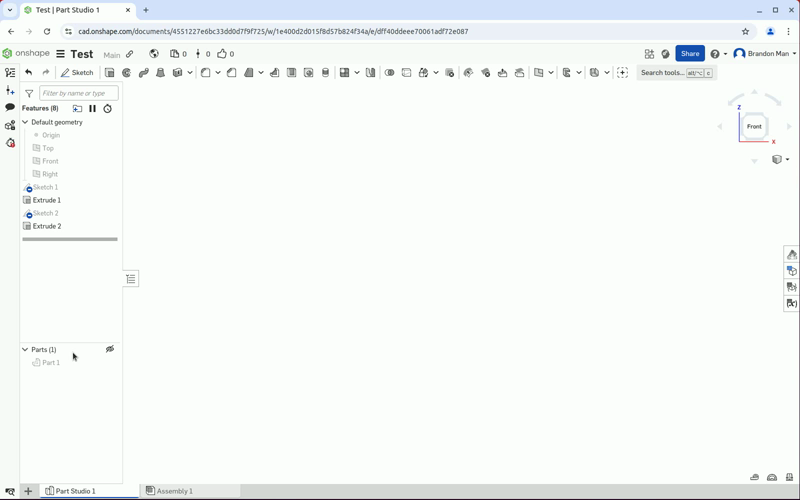
key(left)
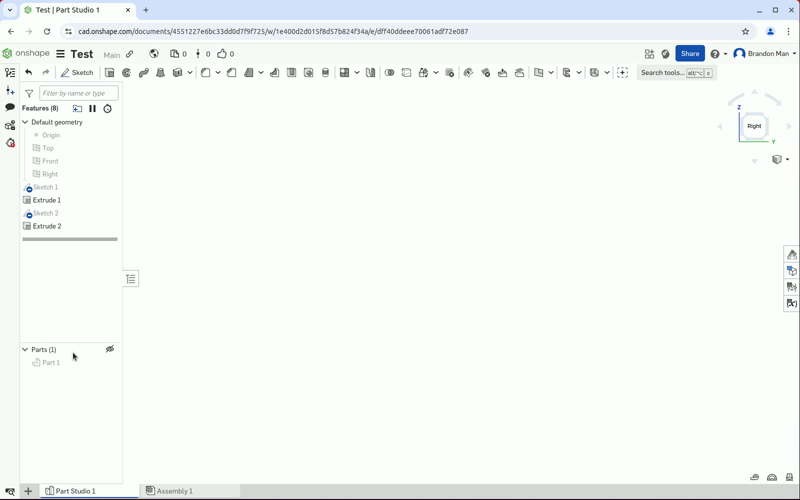
key_up(shift)
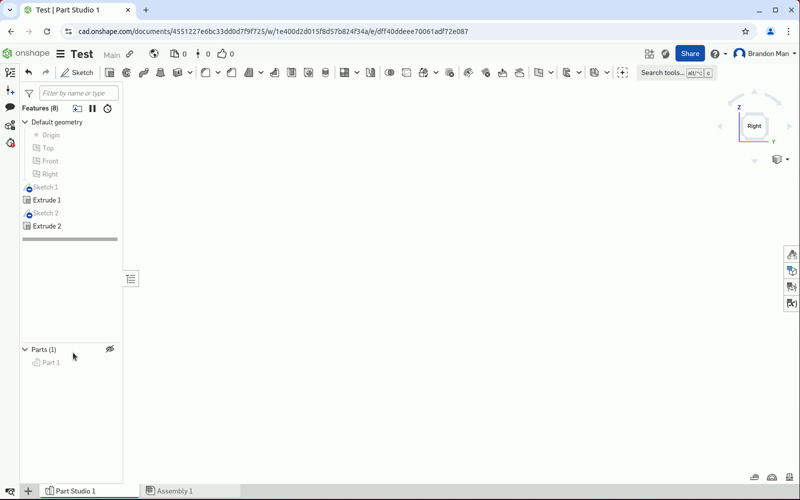
mouse_move(73, 352)
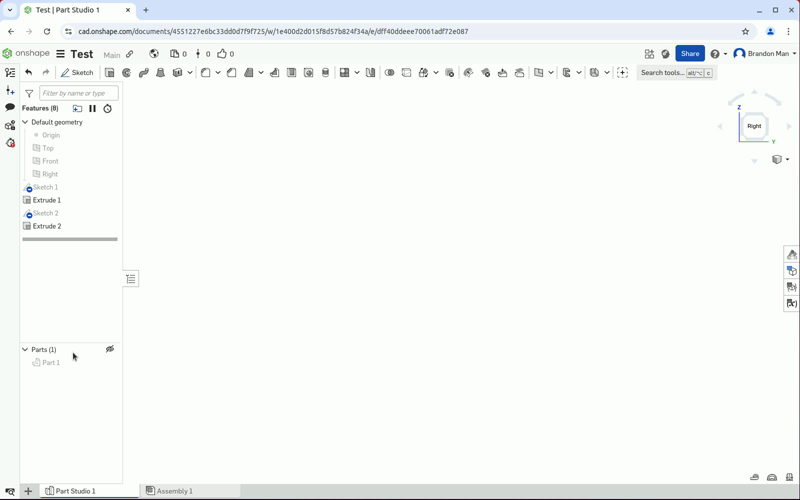
key(shift+y)
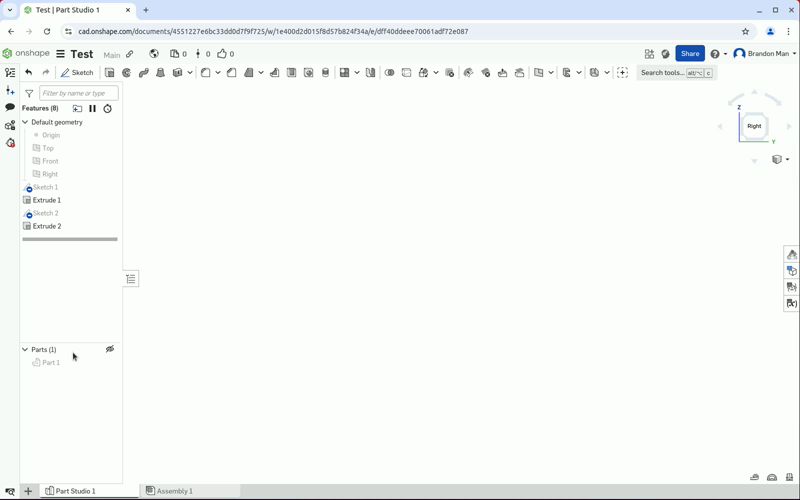
key(shift+s)
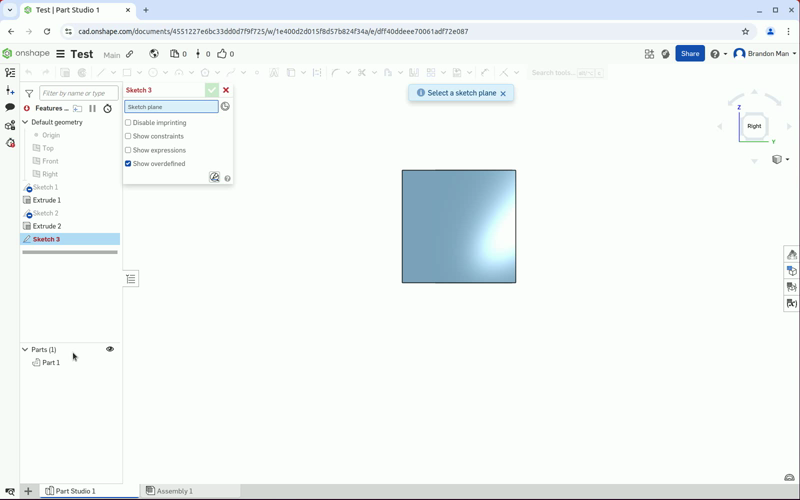
mouse_move(73, 176)
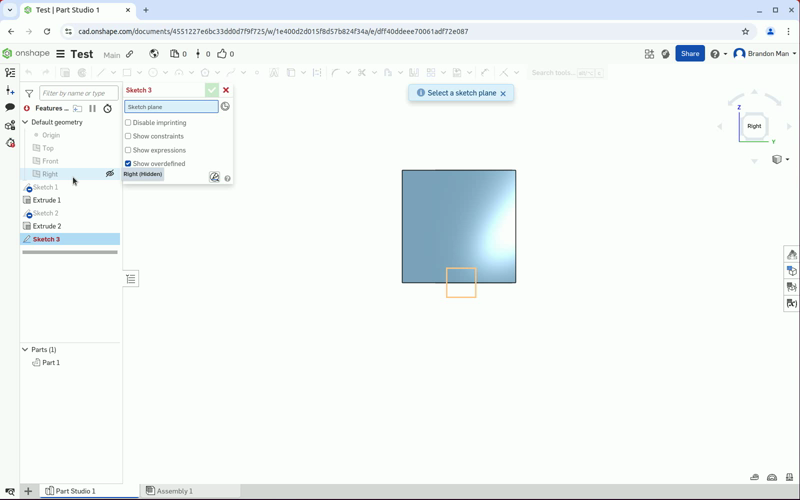
click(73, 176)
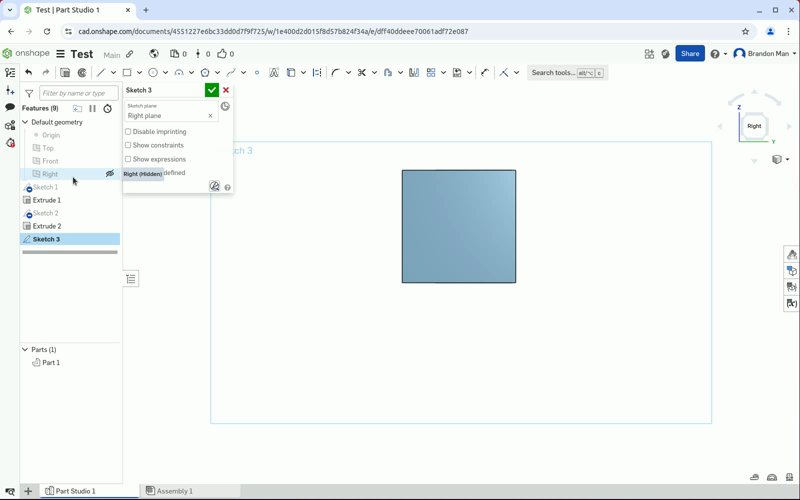
mouse_move(73, 352)
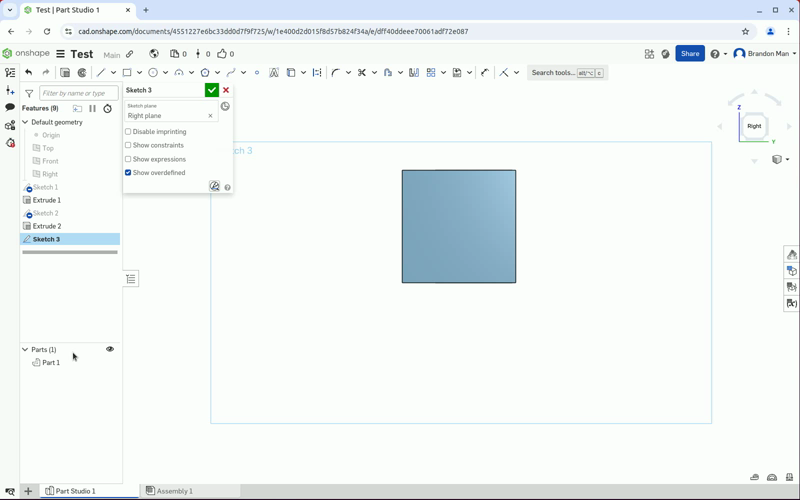
key(y)
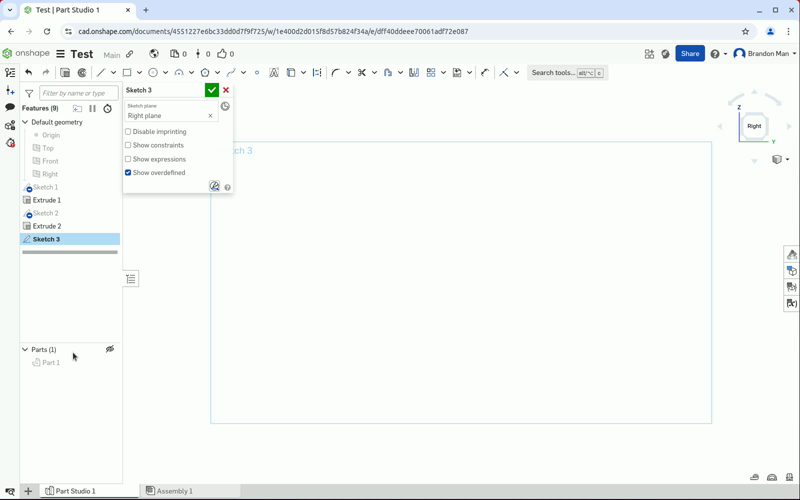
key(l)
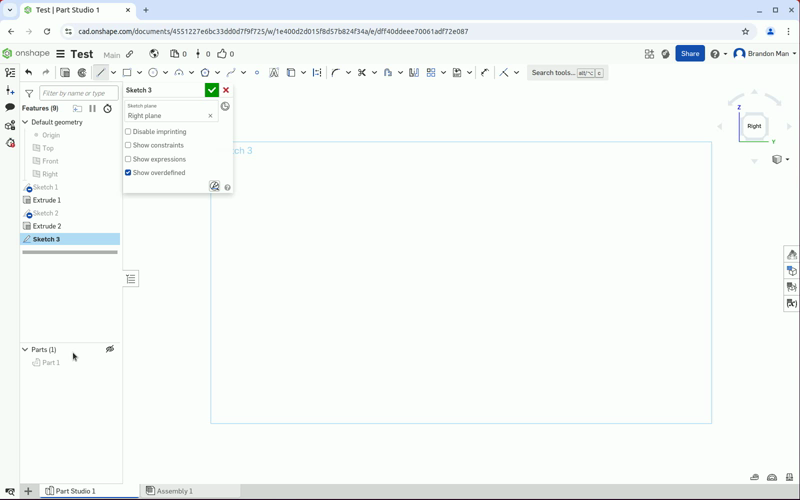
key_down(shift)
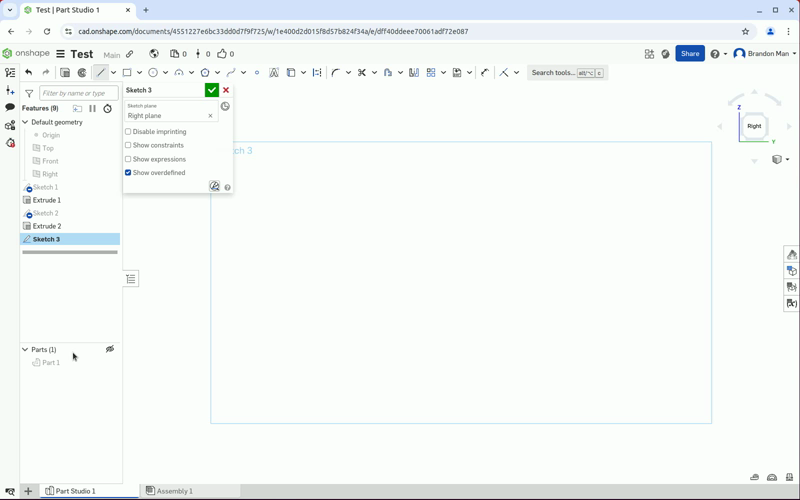
mouse_move(370, 227)
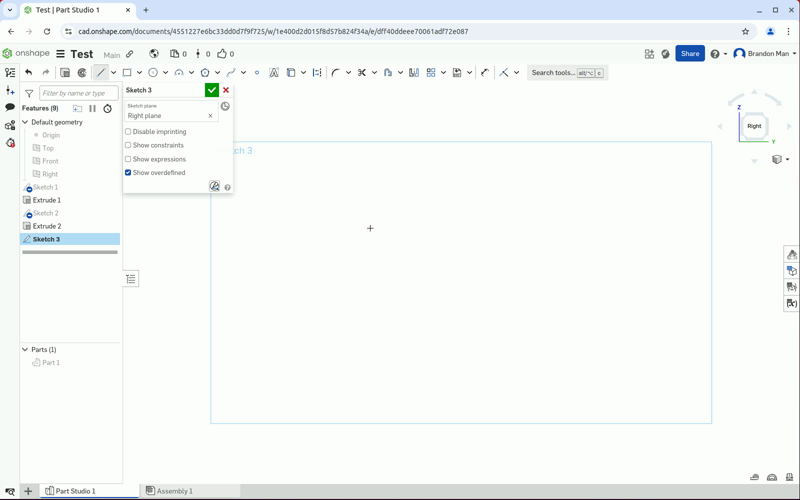
click(370, 227)
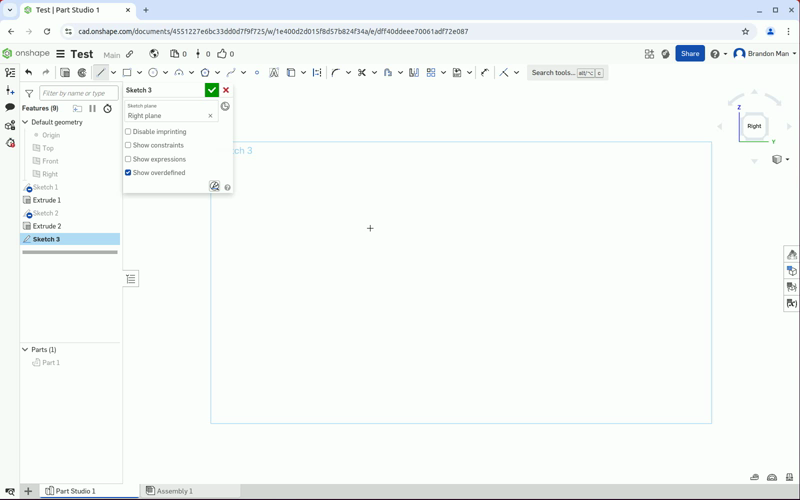
key_up(shift)
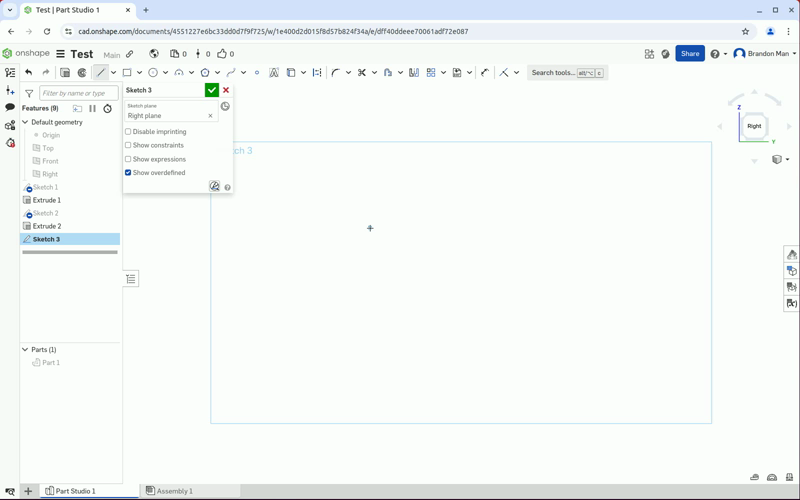
key_down(shift)
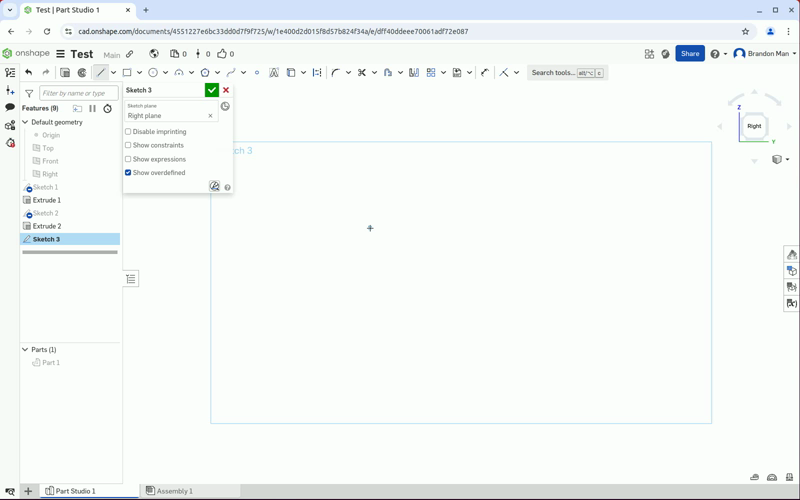
mouse_move(589, 228)
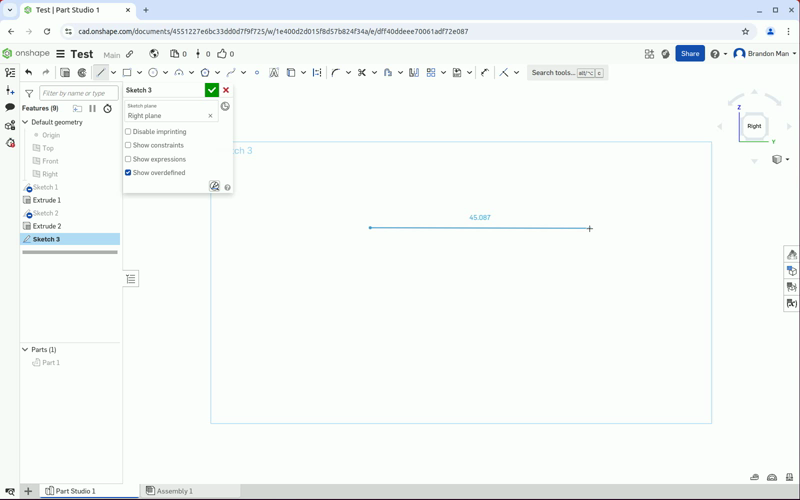
click(589, 228)
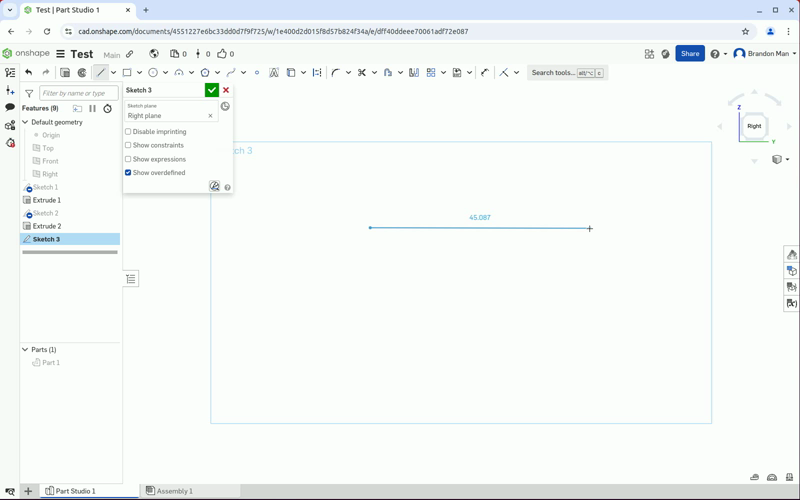
key_up(shift)
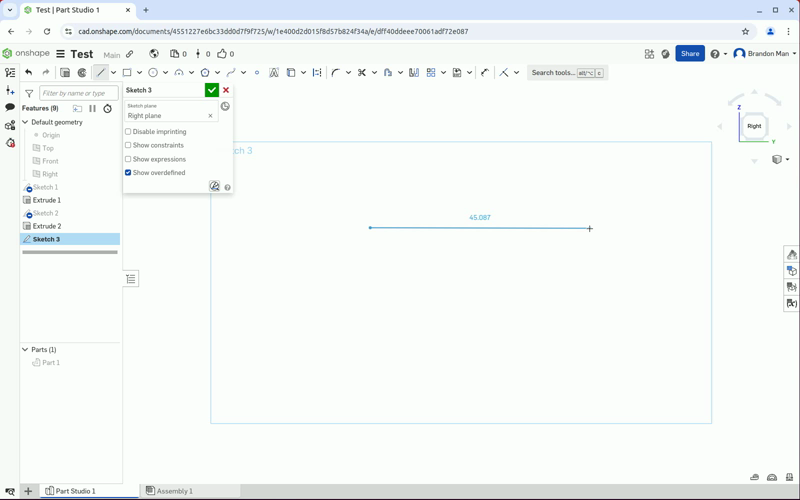
key_down(shift)
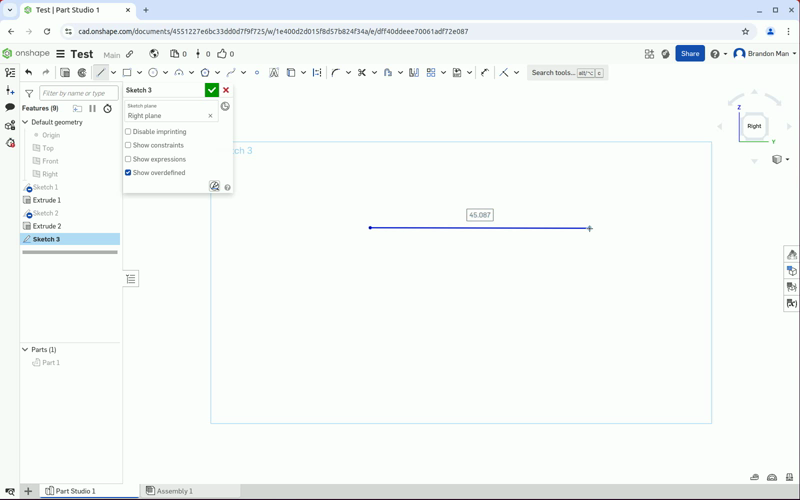
mouse_move(589, 116)
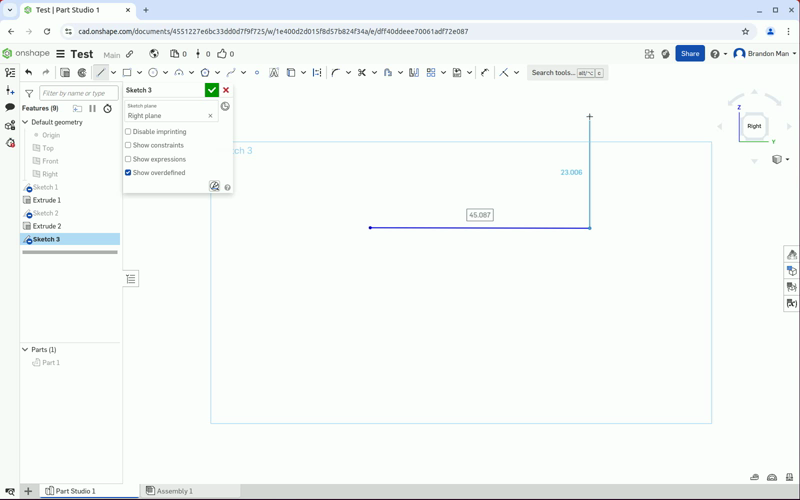
click(589, 116)
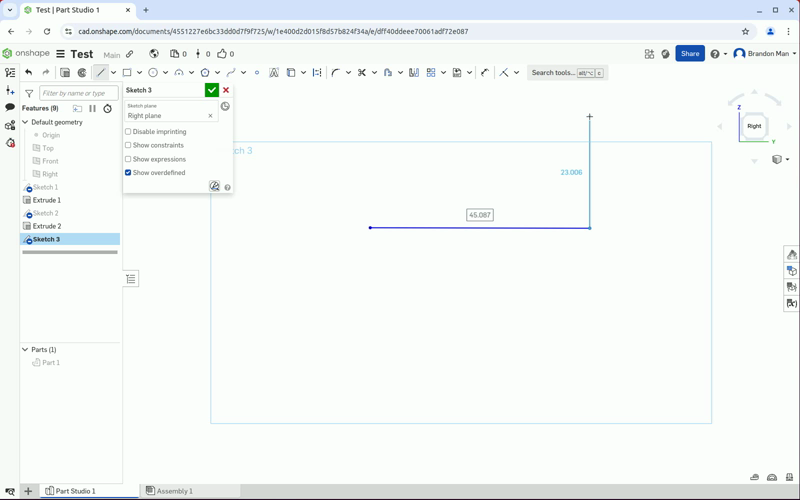
key_up(shift)
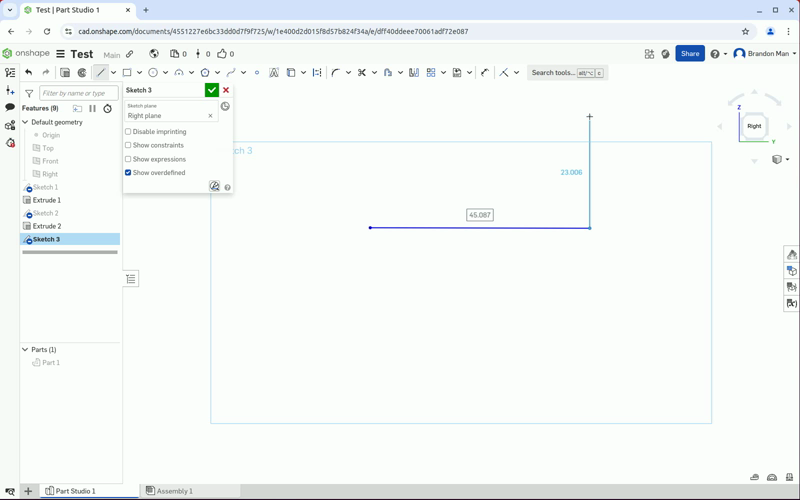
key_down(shift)
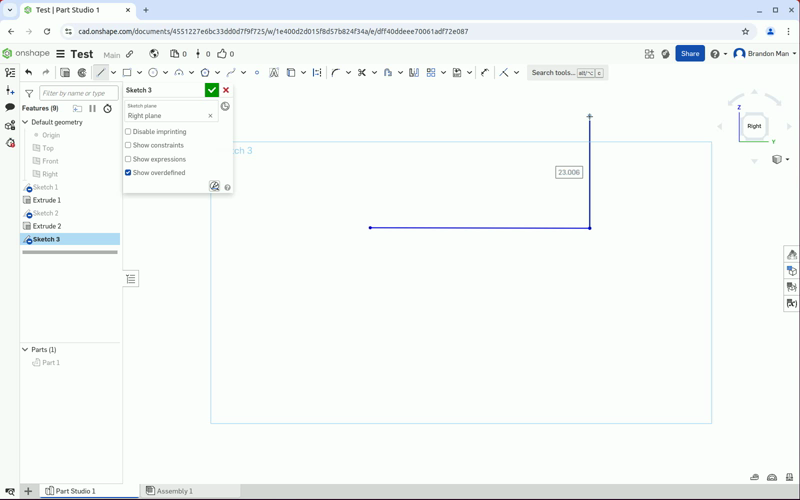
mouse_move(370, 116)
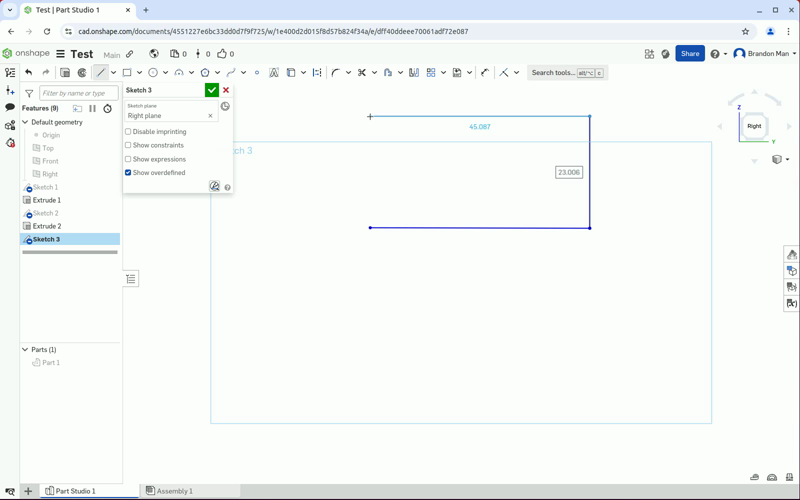
click(370, 116)
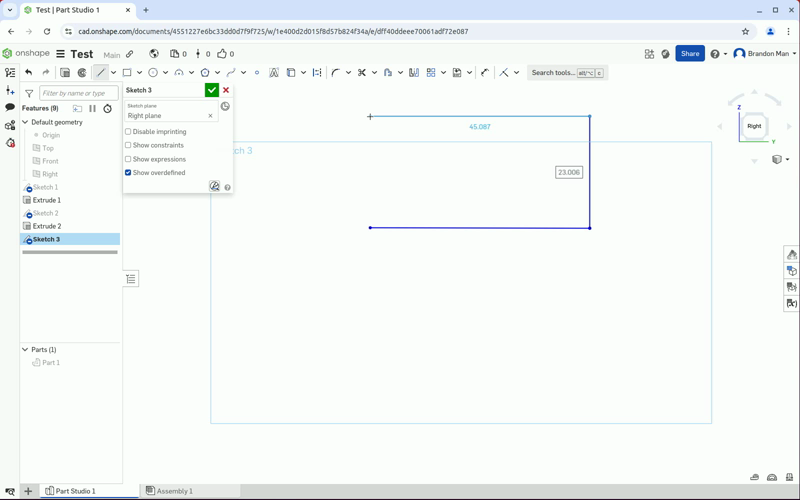
key_up(shift)
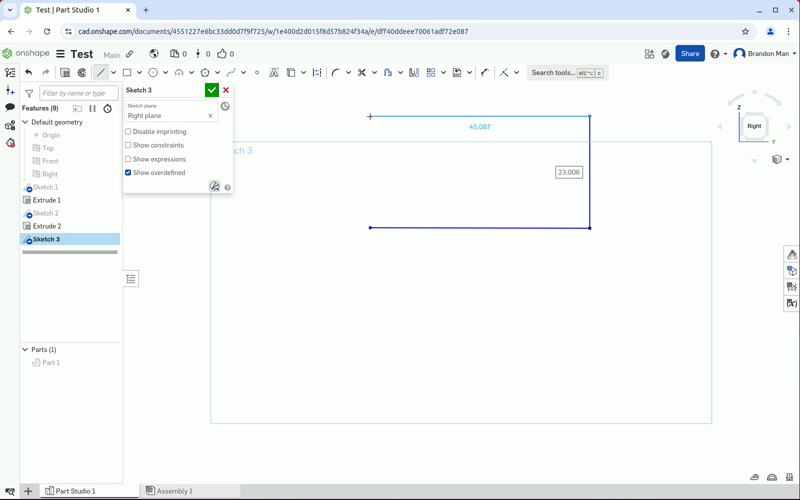
key_down(shift)
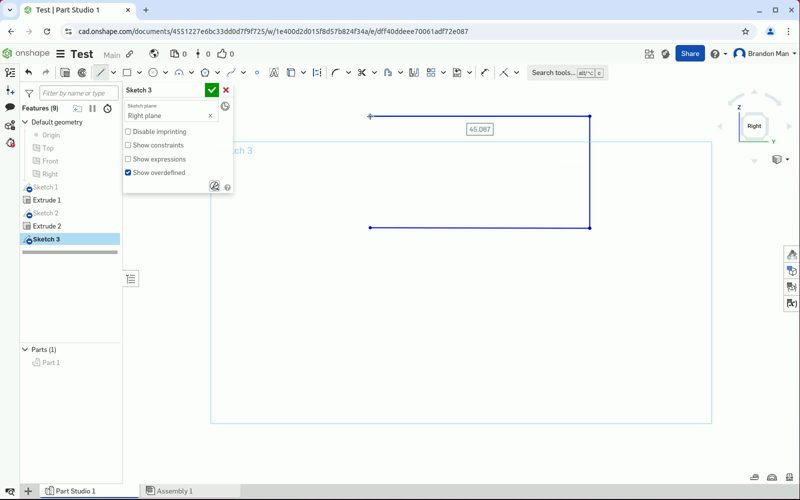
mouse_move(370, 227)
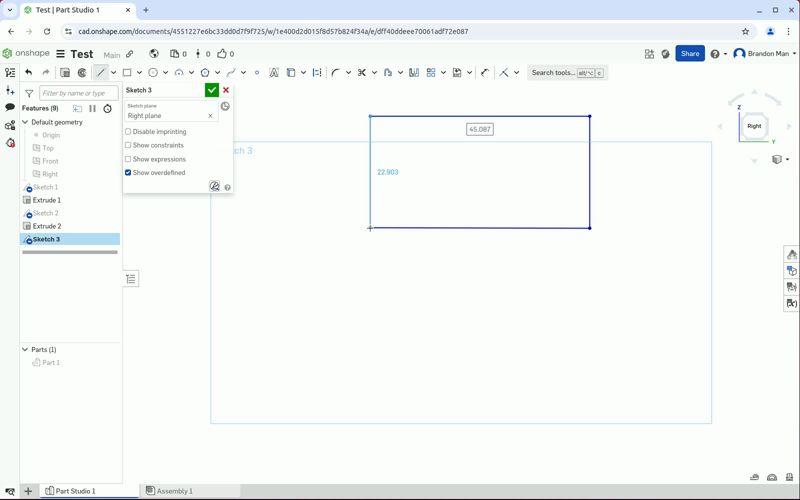
key_up(shift)
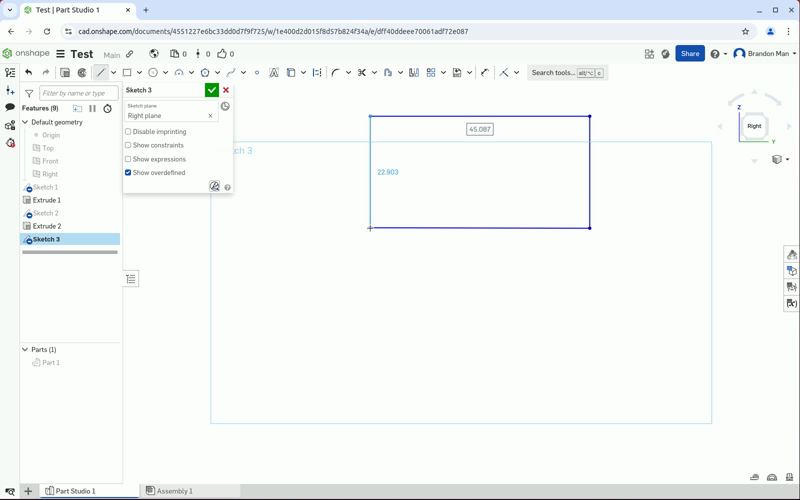
click(370, 227)
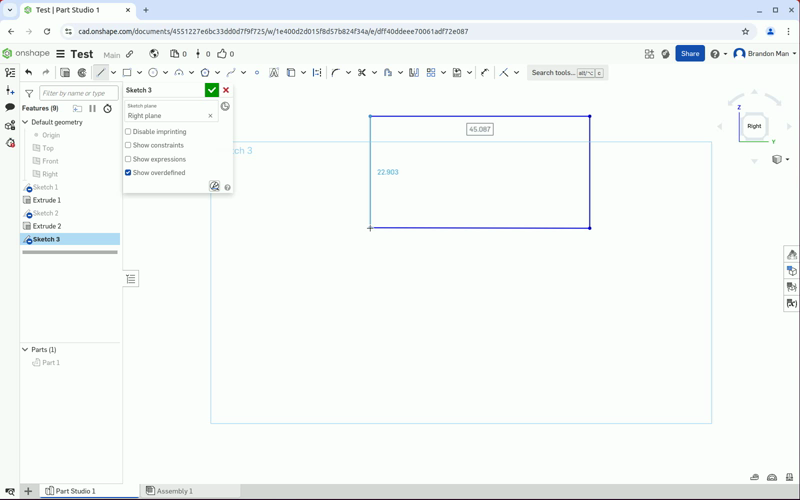
key(esc)
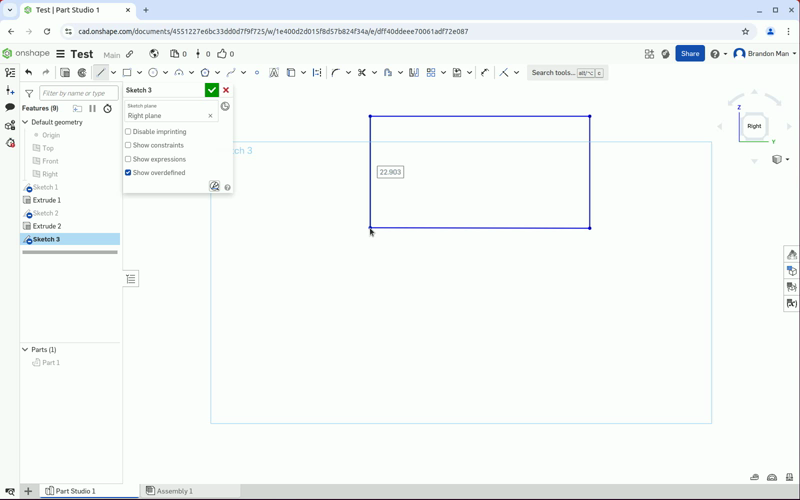
mouse_move(387, 143)
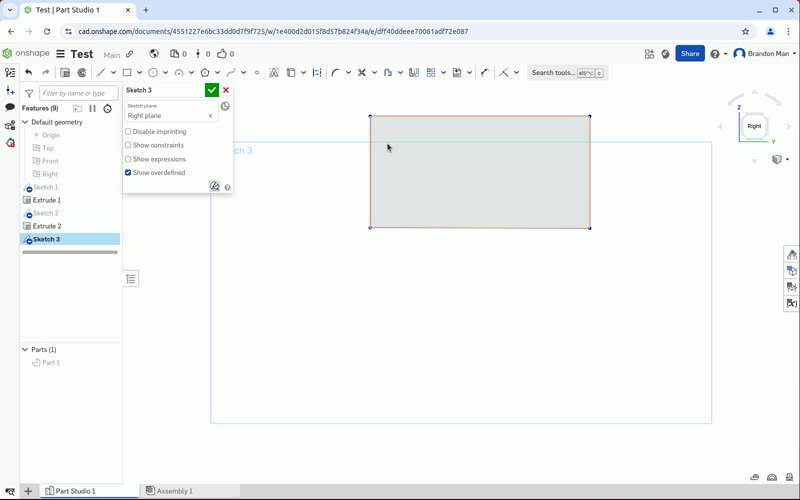
click(387, 143)
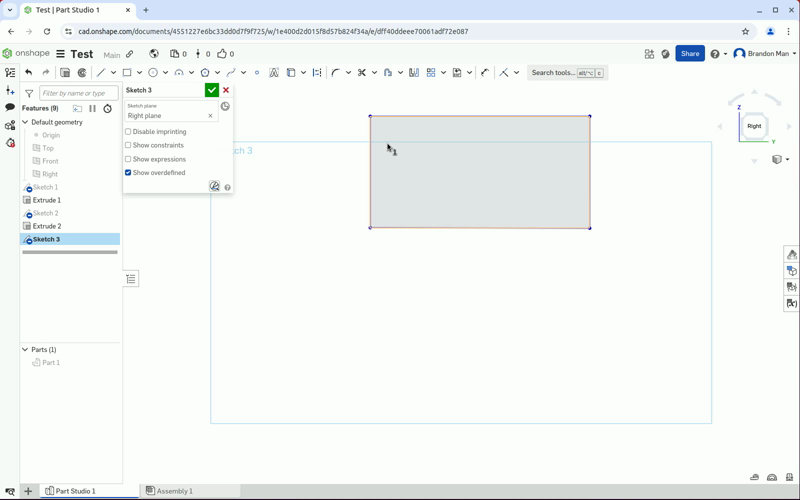
mouse_move(73, 352)
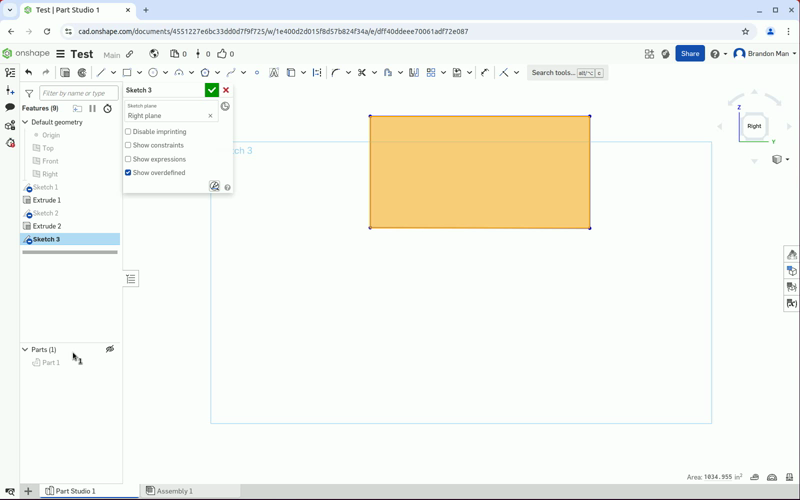
key(shift+y)
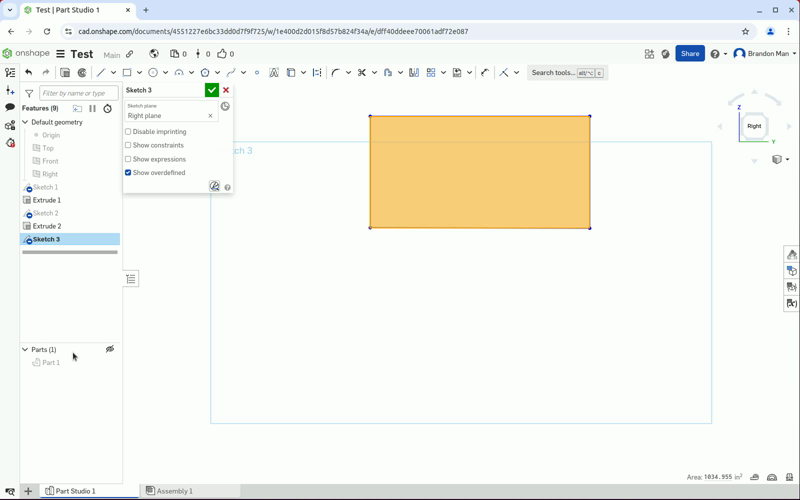
key(shift+e)
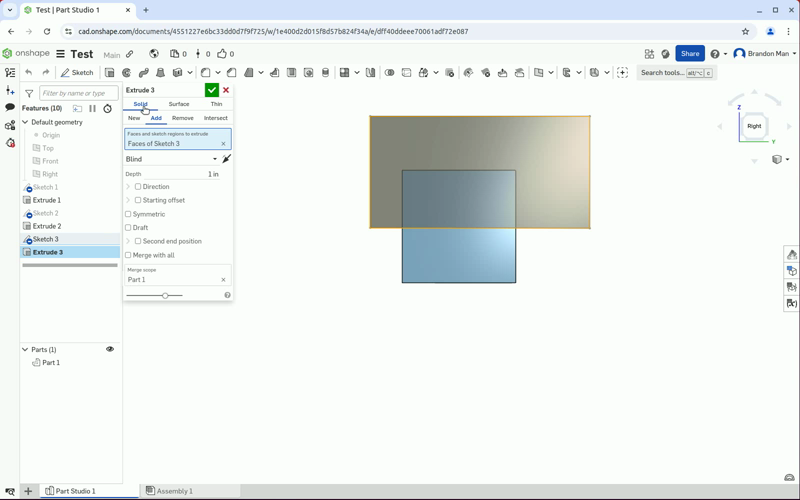
mouse_move(143, 106)
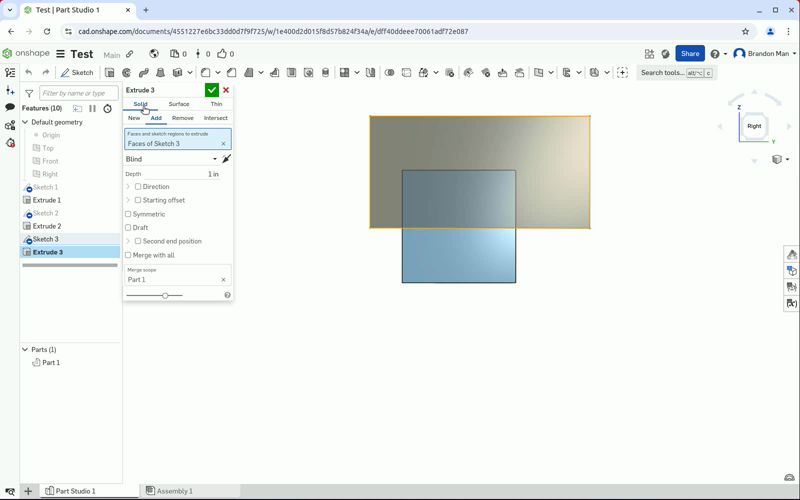
click(143, 106)
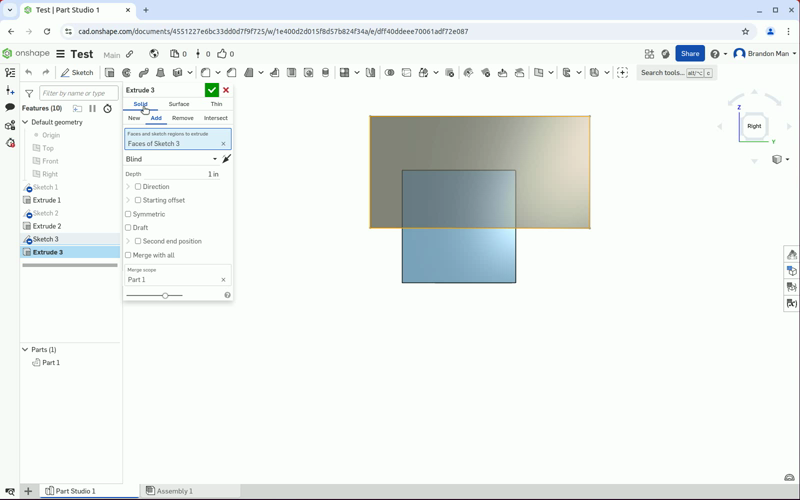
mouse_move(186, 120)
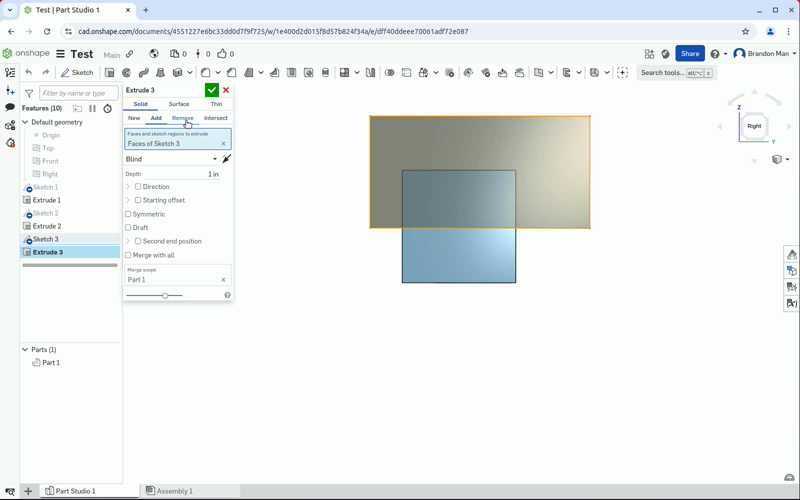
click(186, 120)
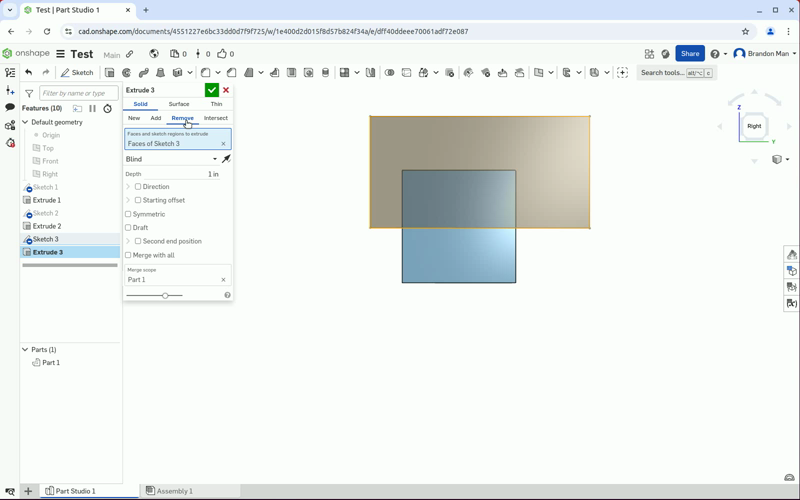
key(tab, 4)
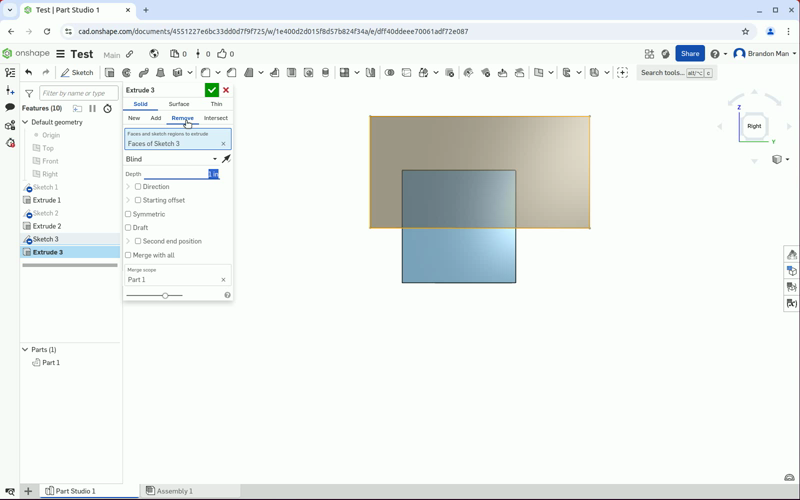
text(17.332)
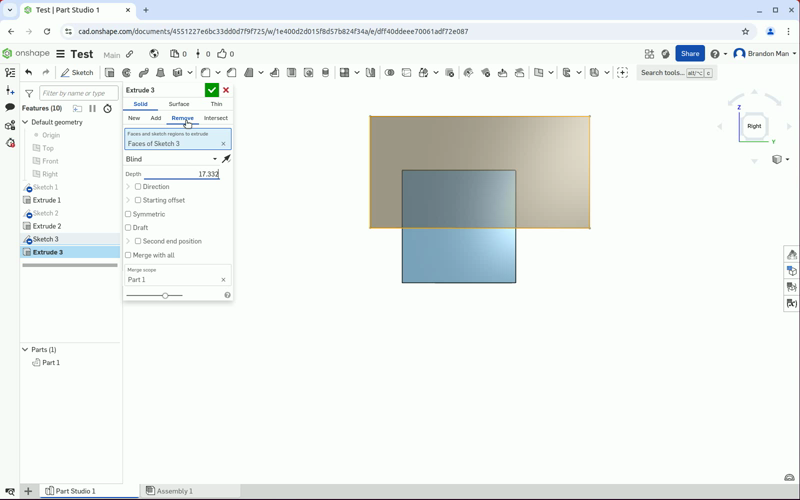
key(tab, 3)
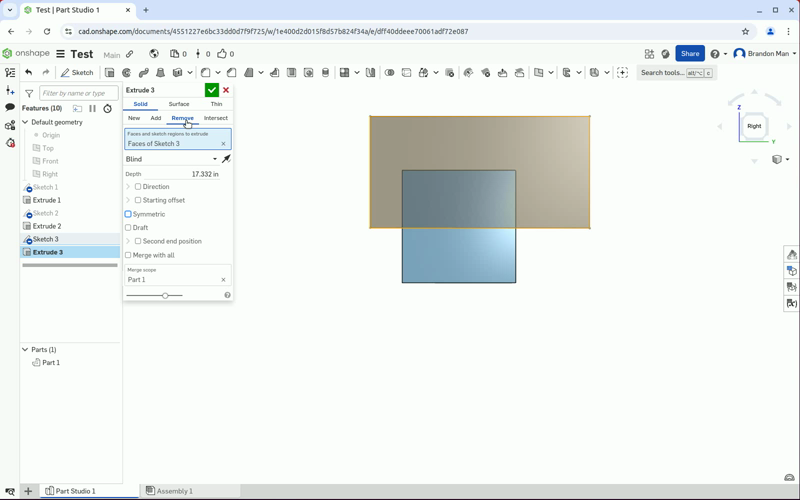
key(space)
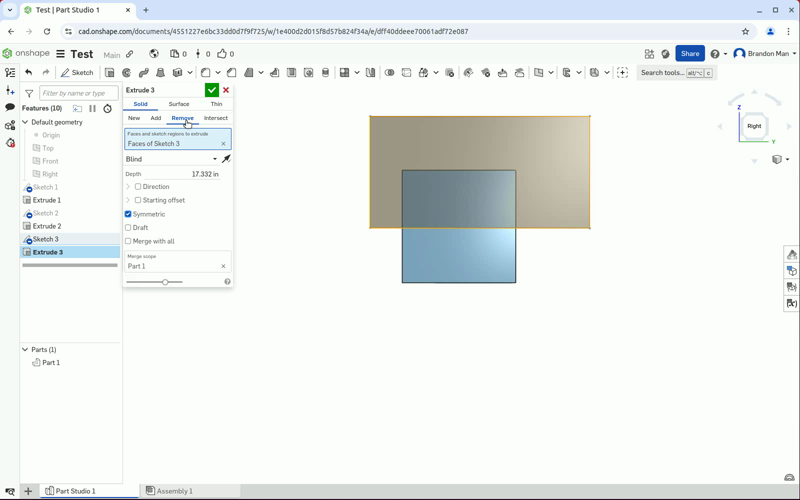
key(tab, 2)
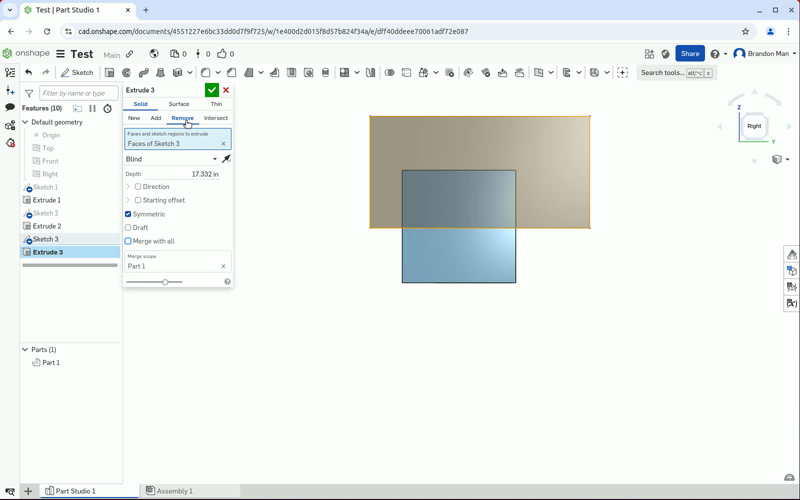
key(space)
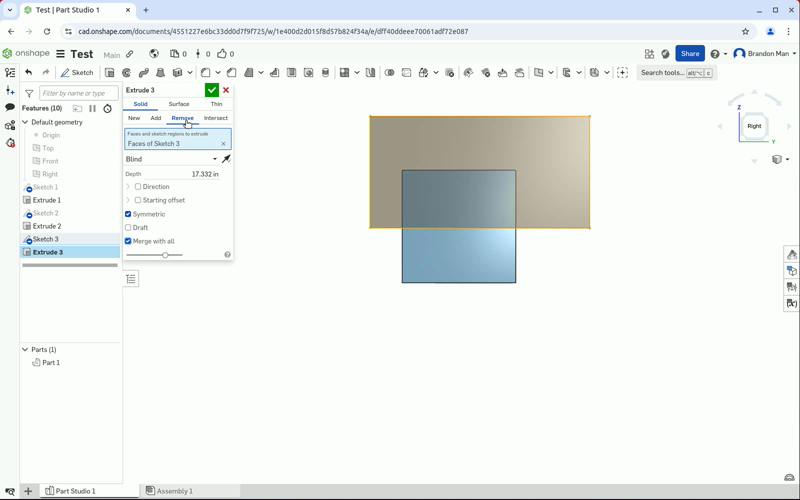
key(enter)
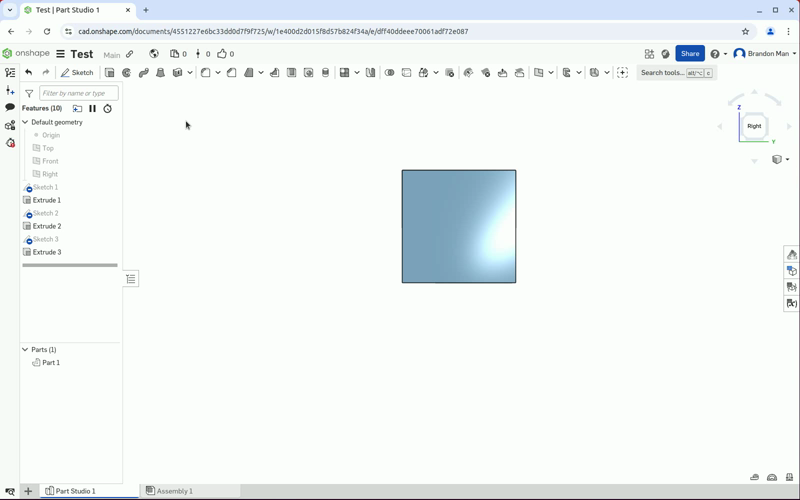
key(shift+h)
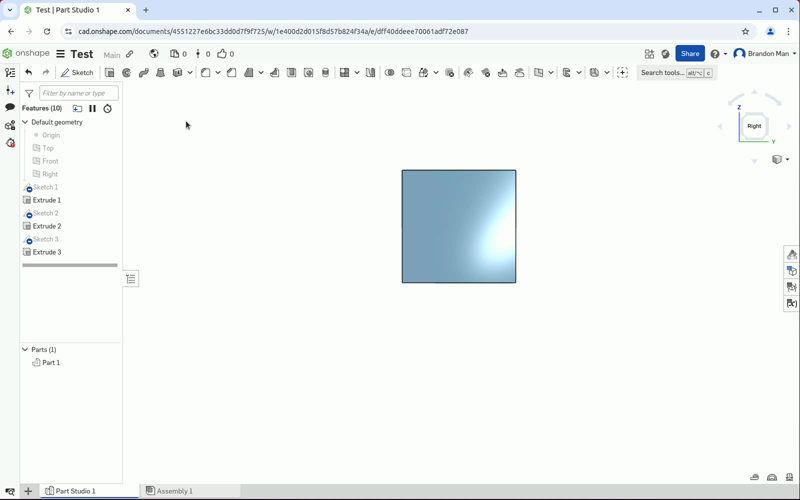
key(shift+h)
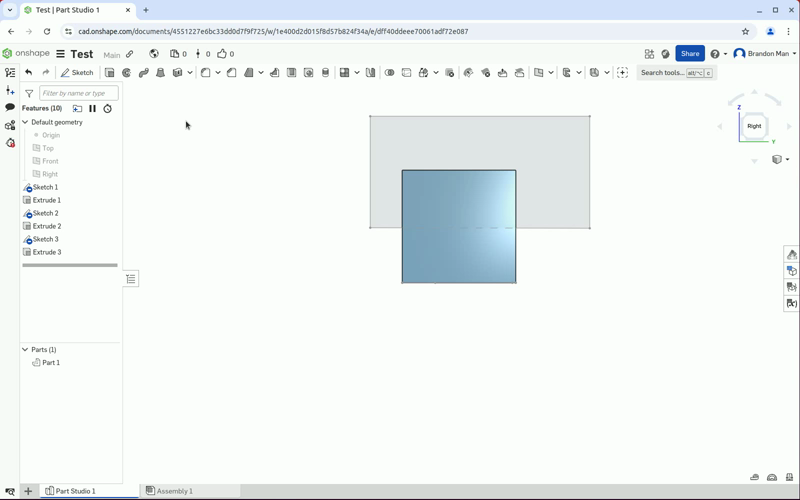
key(shift+7)
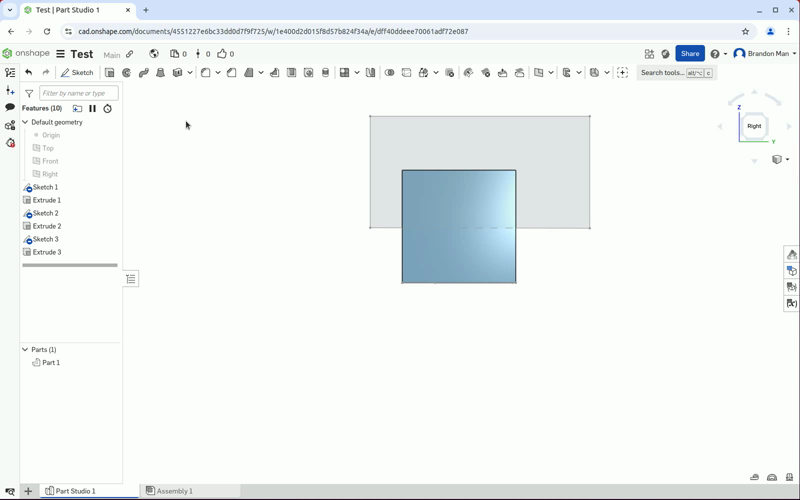
key(right, 2)
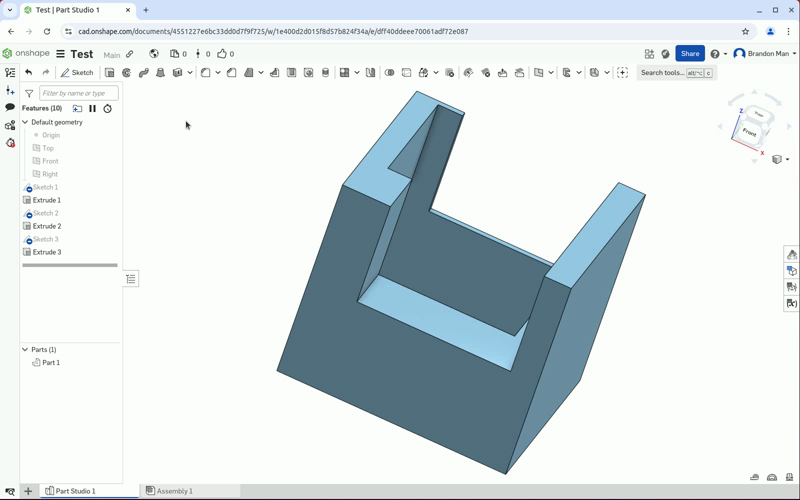
key(down, 2)
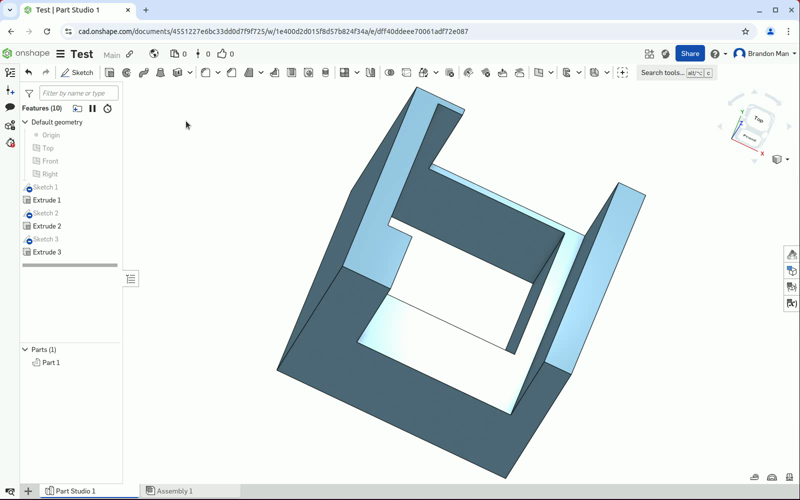
key(up, 2)
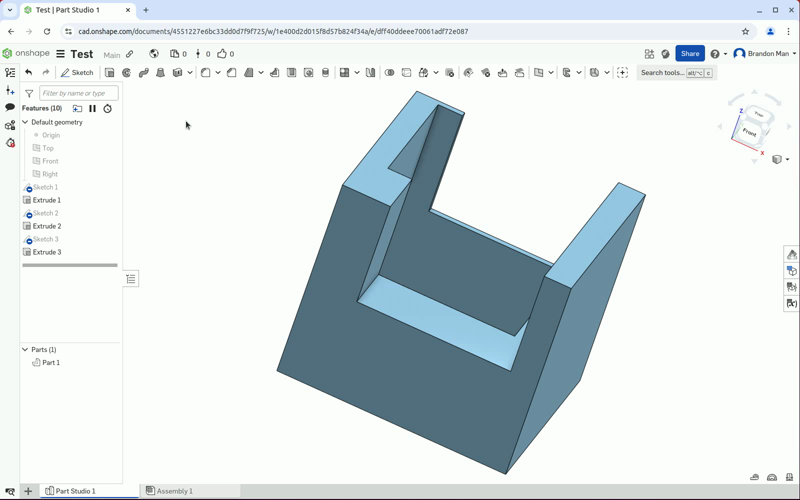
key(left, 2)
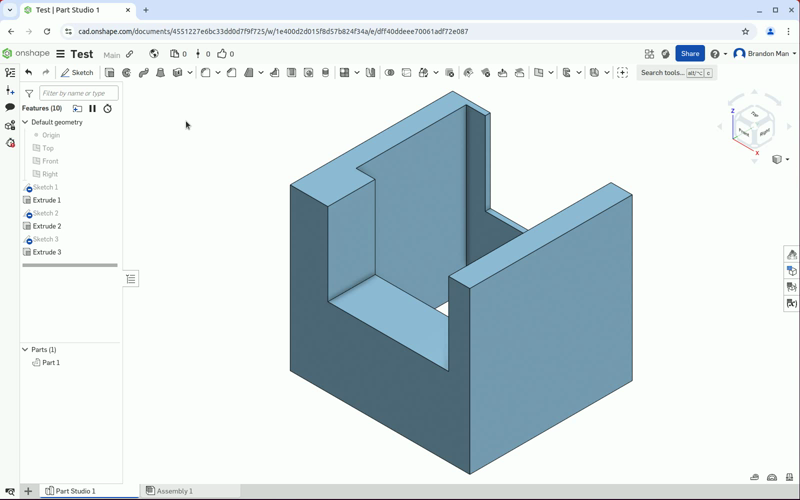
mouse_move(73, 189)
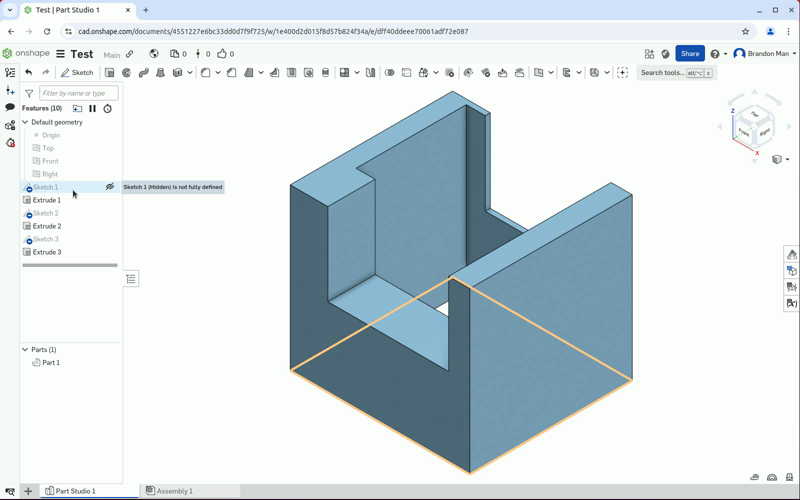
click(73, 189)